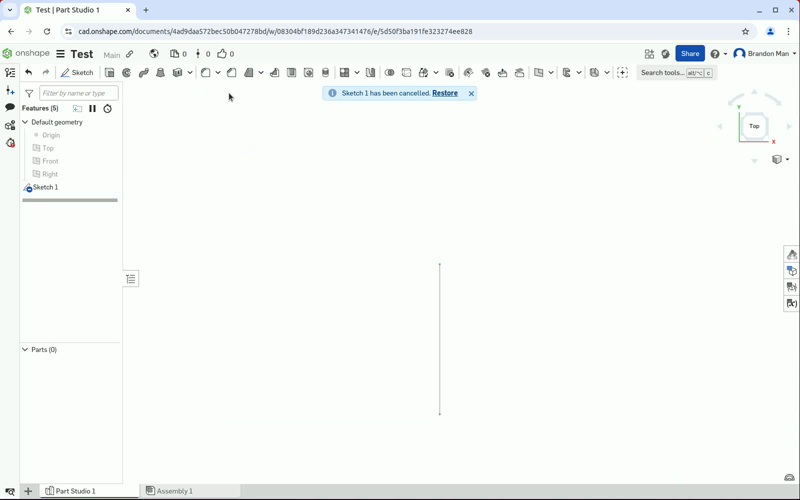
key(shift+h)
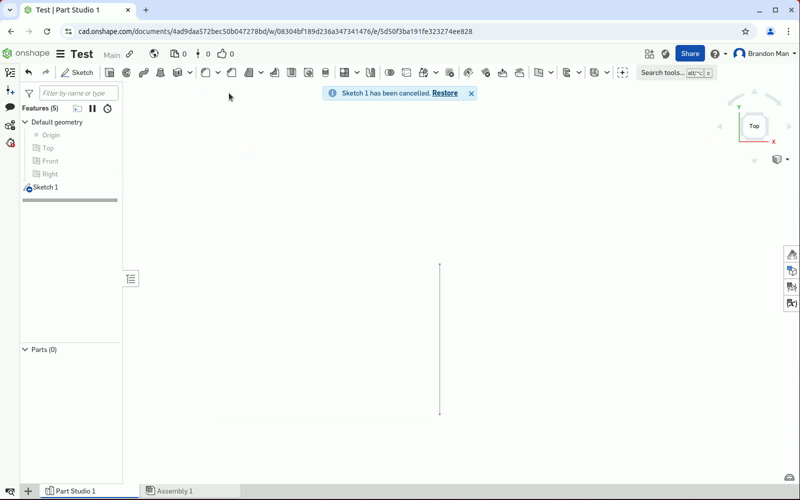
key(shift+s)
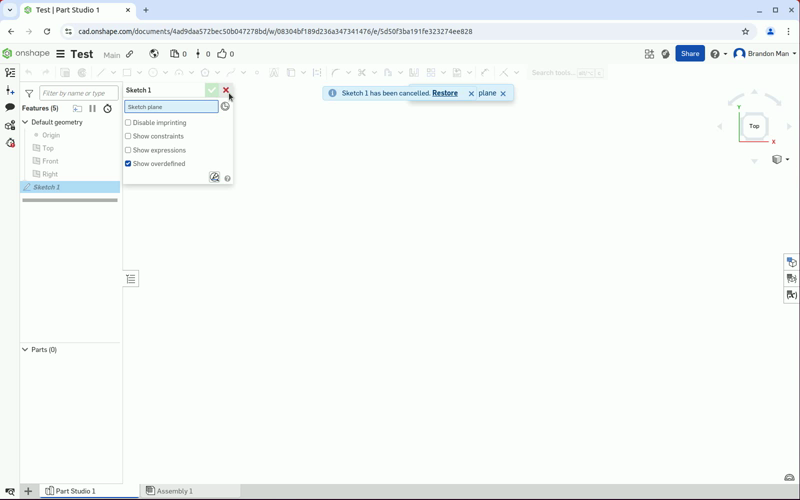
mouse_move(73, 150)
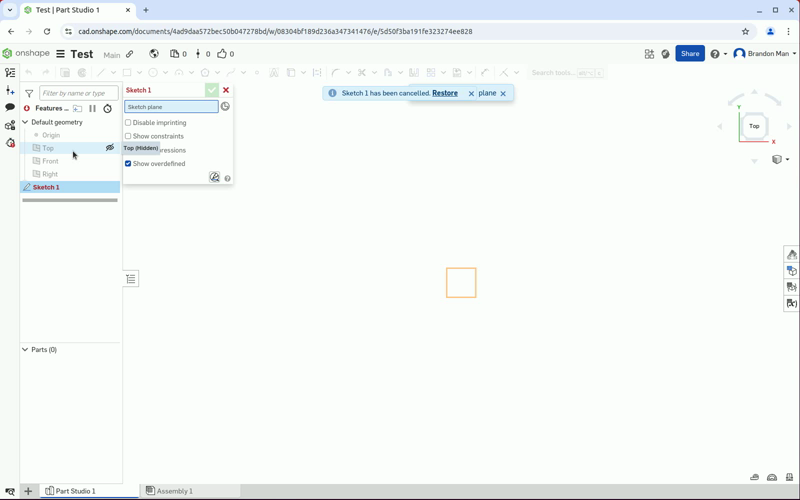
click(73, 150)
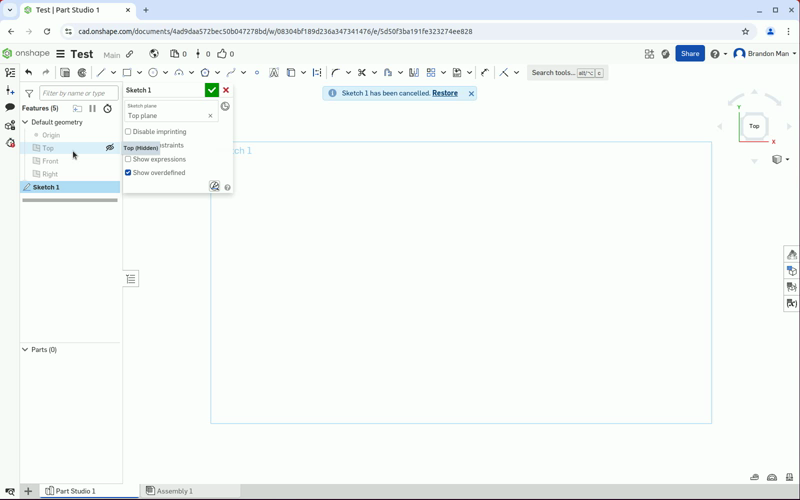
mouse_move(73, 352)
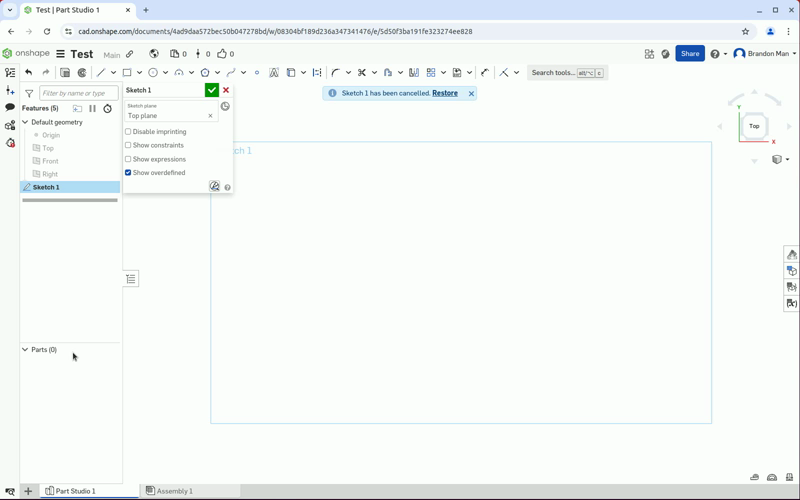
key(y)
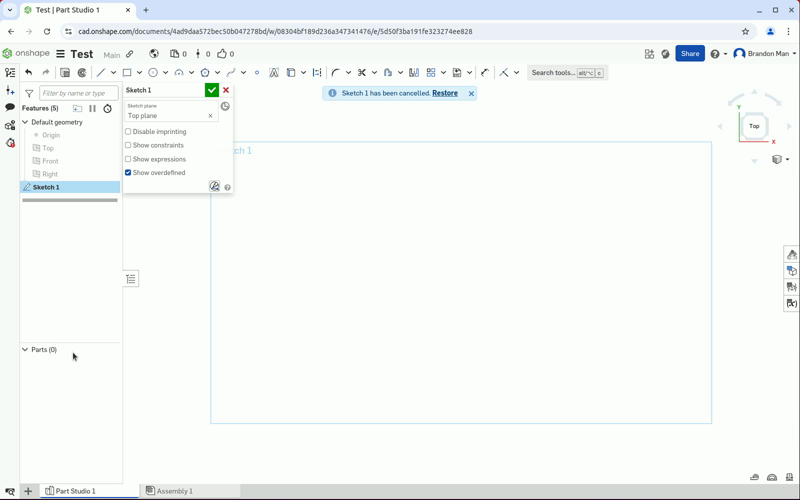
key(c)
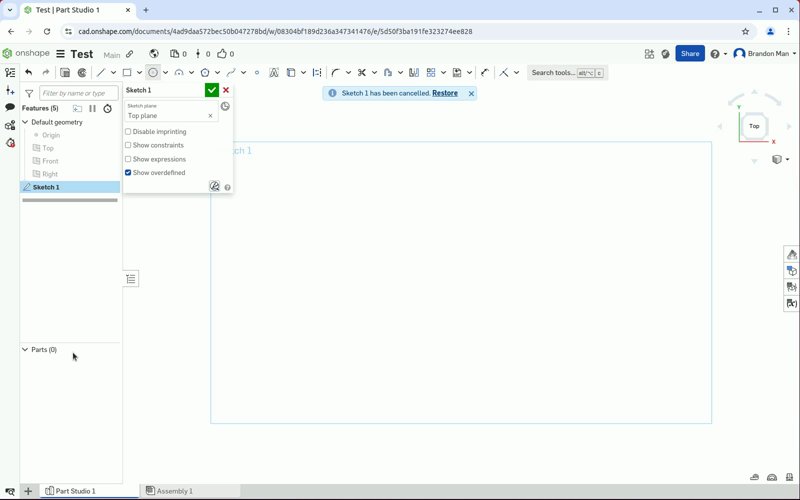
key_down(shift)
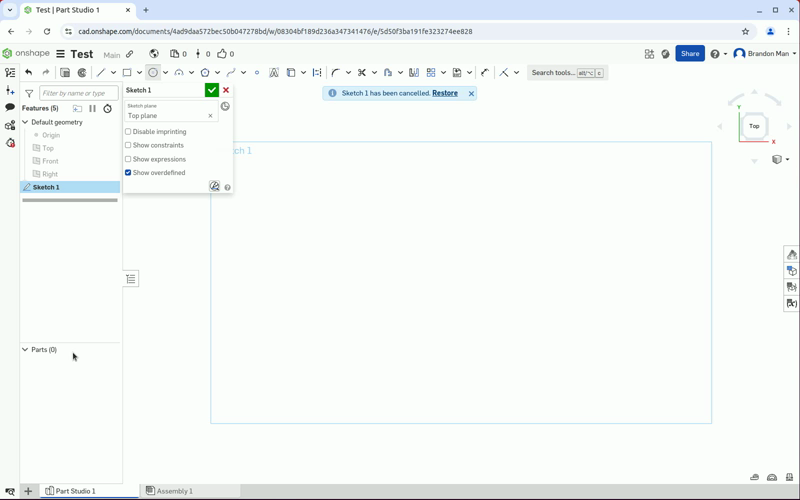
mouse_move(461, 282)
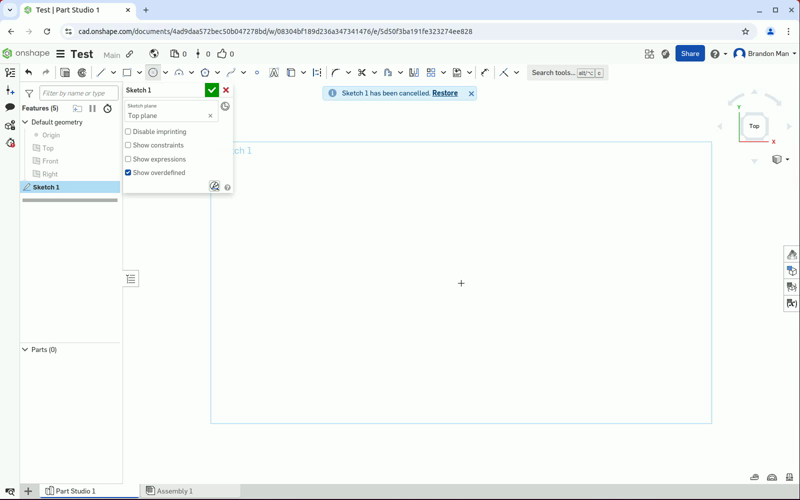
click(461, 282)
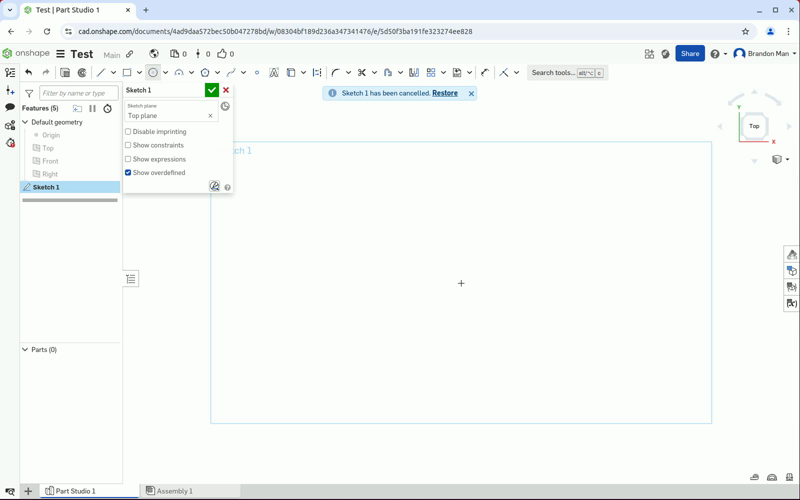
key_up(shift)
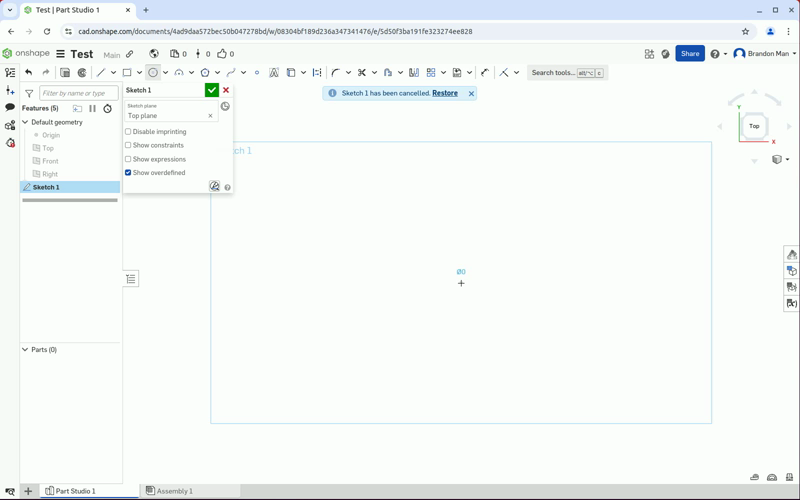
mouse_move(463, 282)
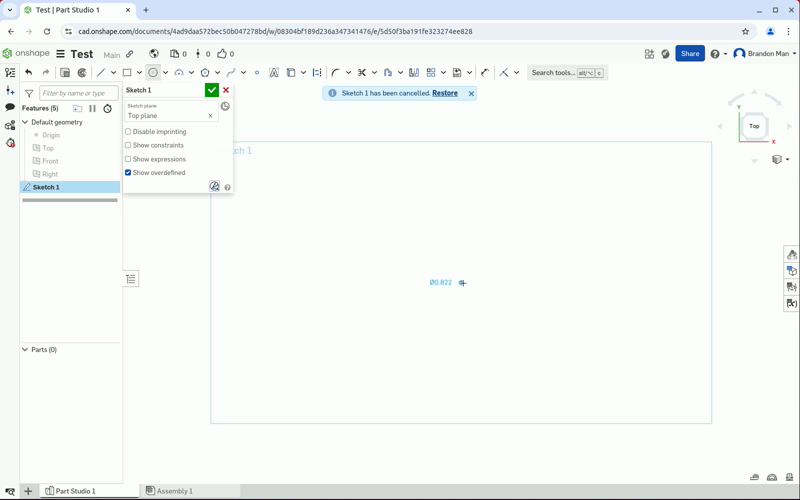
scroll(6)
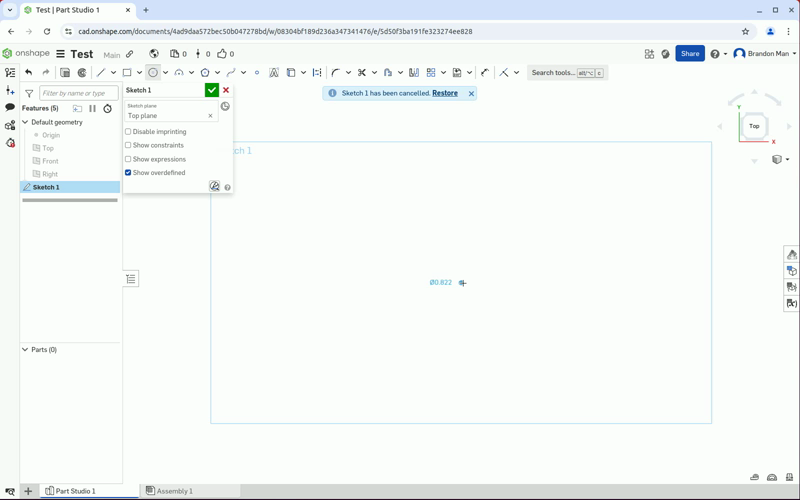
scroll(6)
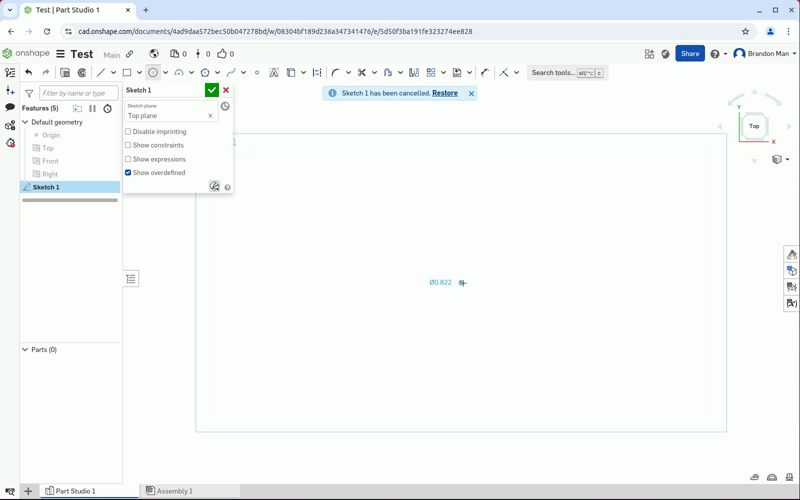
scroll(6)
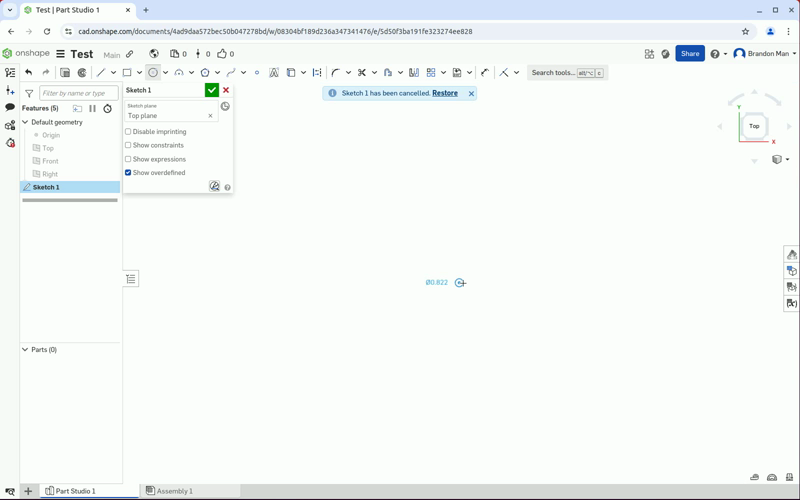
scroll(6)
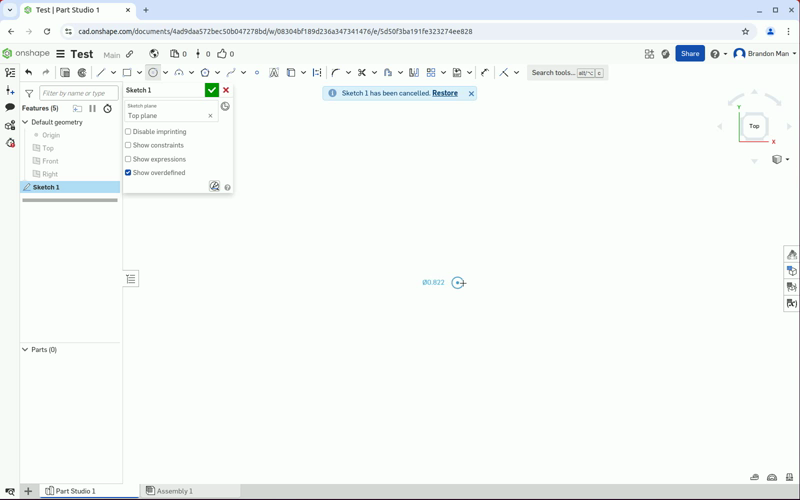
scroll(6)
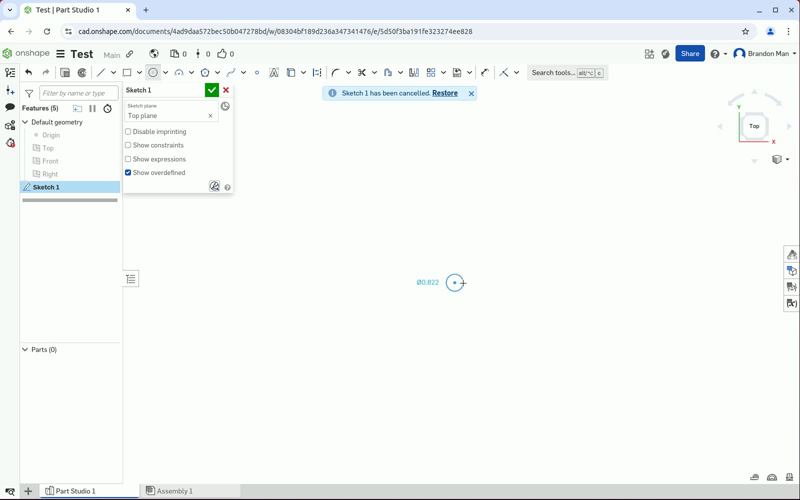
scroll(6)
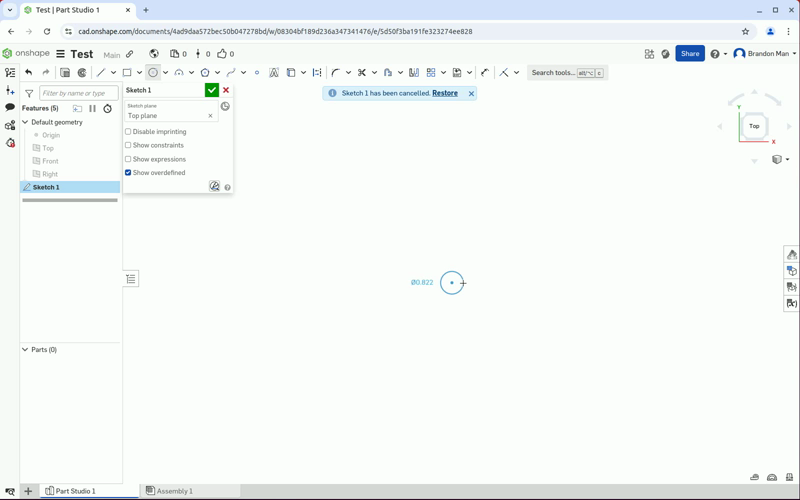
scroll(6)
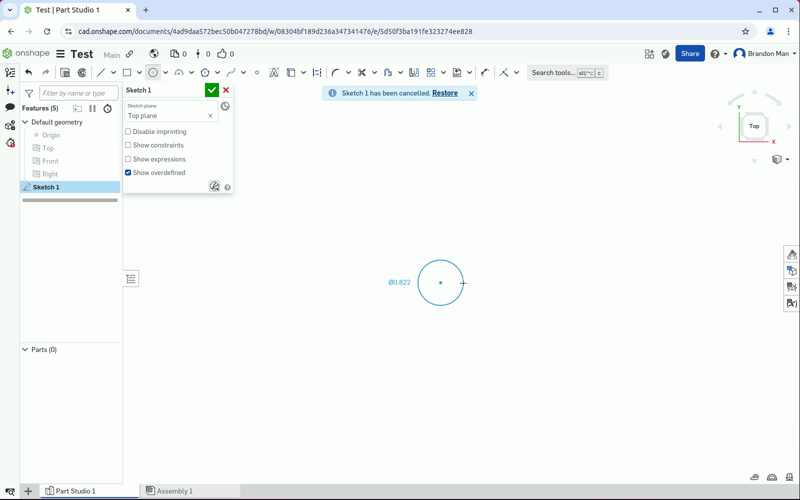
click(463, 282)
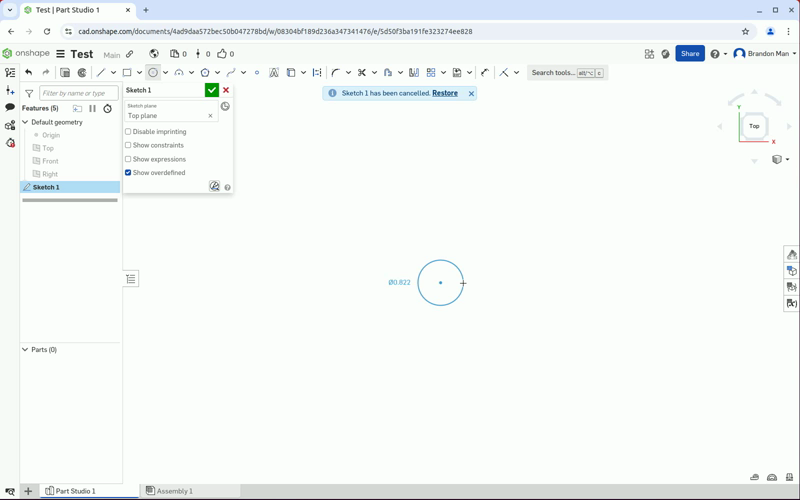
scroll(-6)
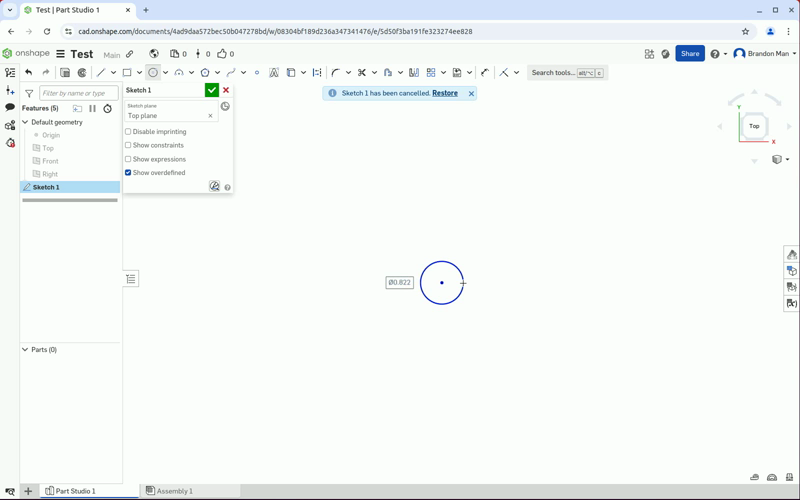
scroll(-6)
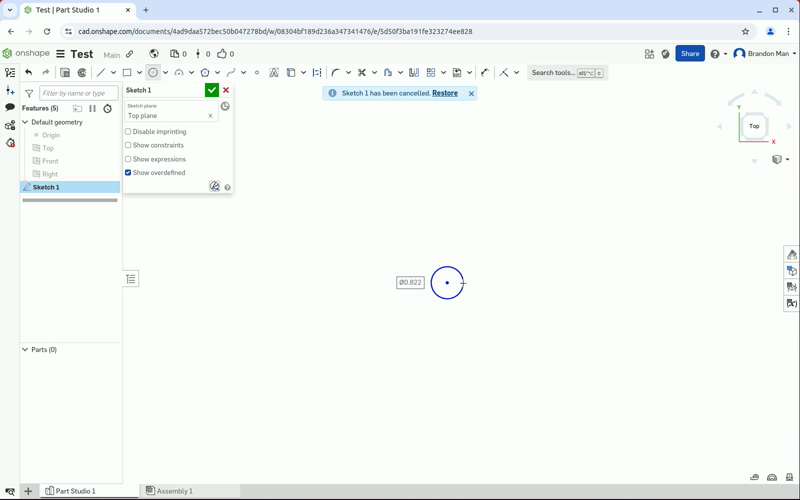
scroll(-6)
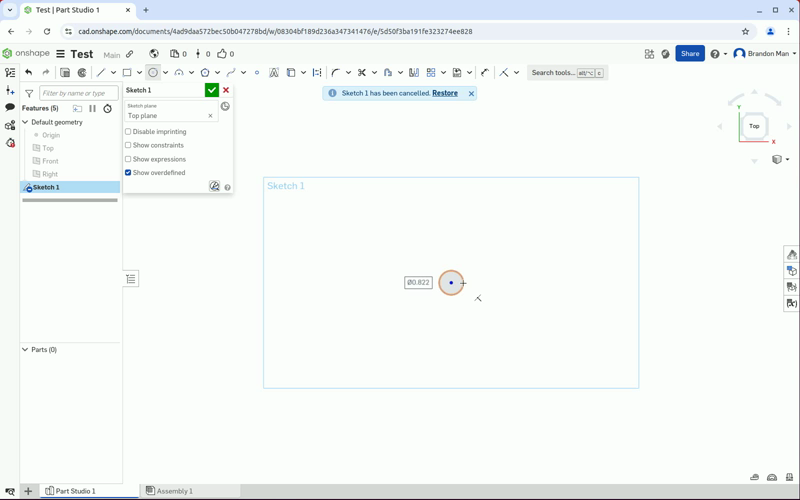
scroll(-6)
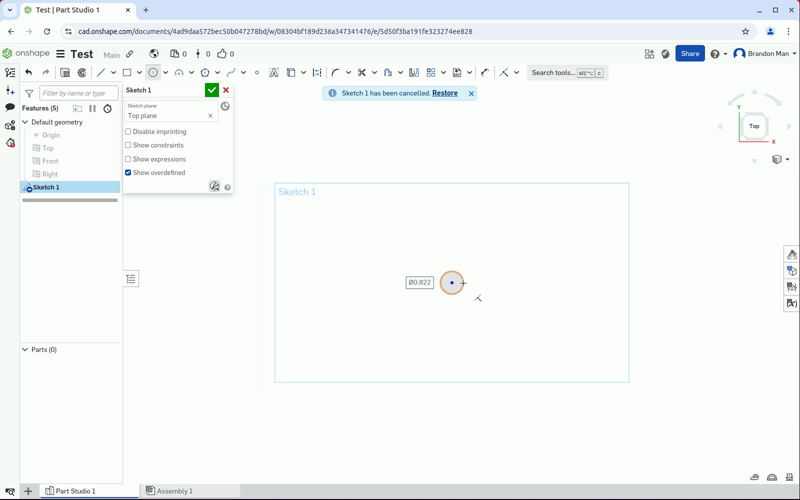
scroll(-6)
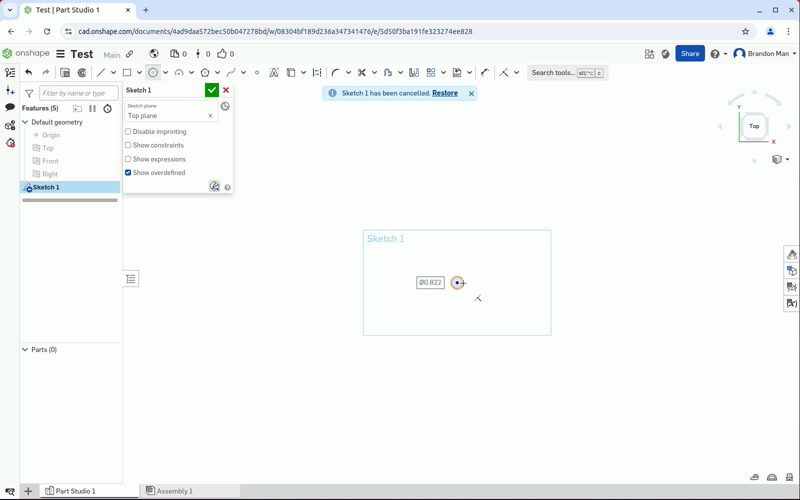
scroll(-6)
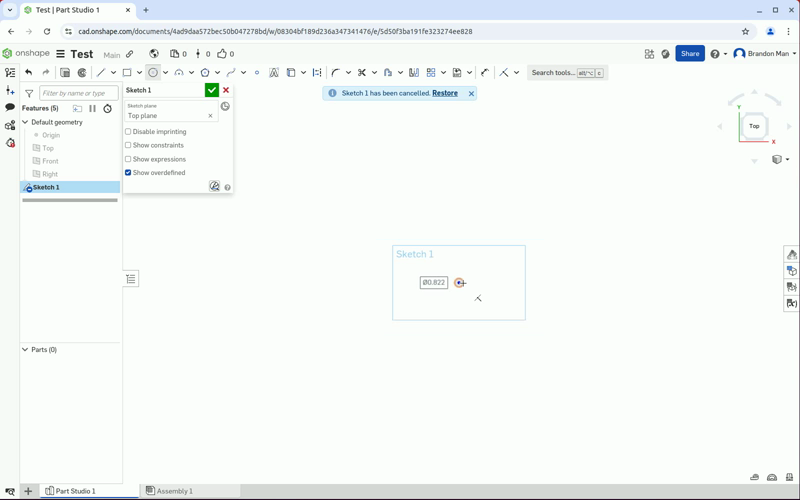
scroll(-6)
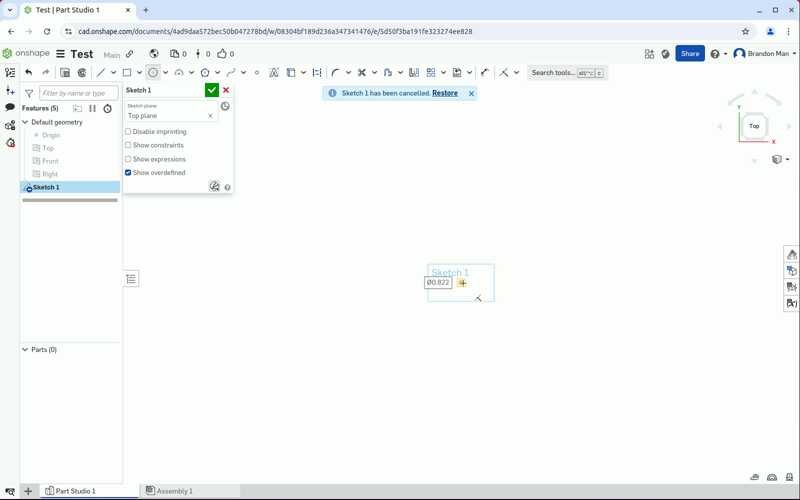
key(esc)
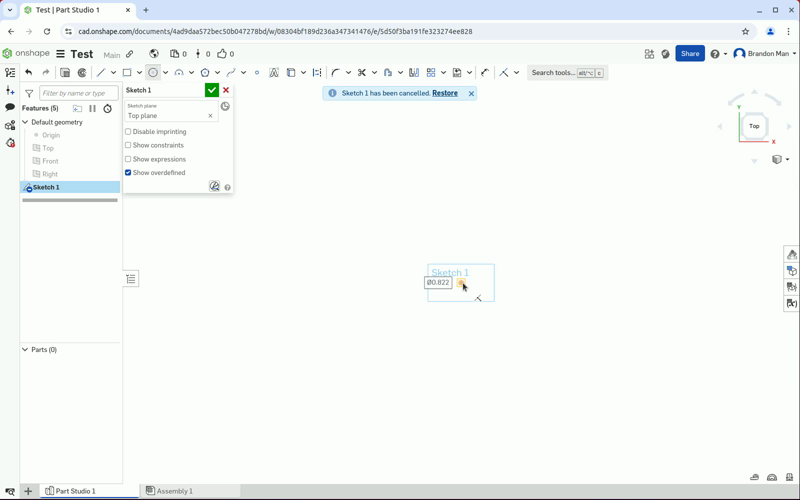
mouse_move(461, 282)
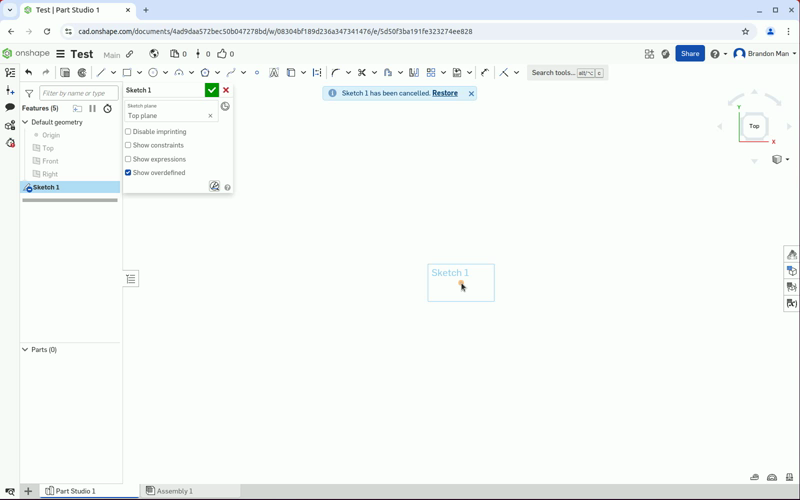
scroll(6)
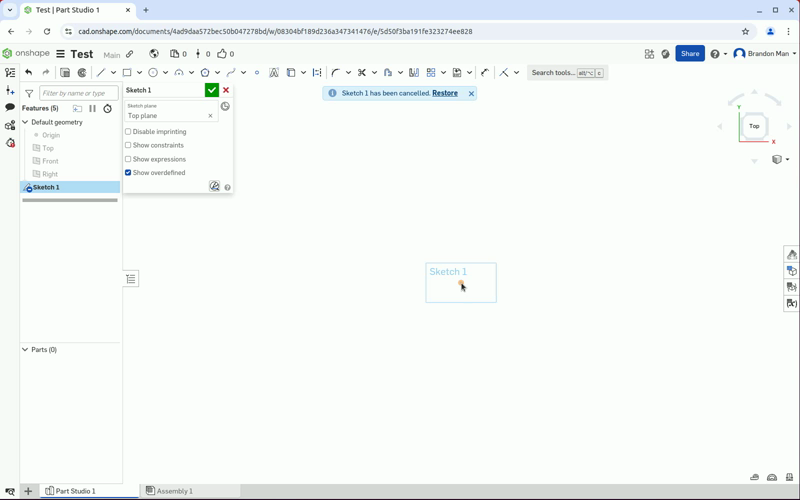
scroll(6)
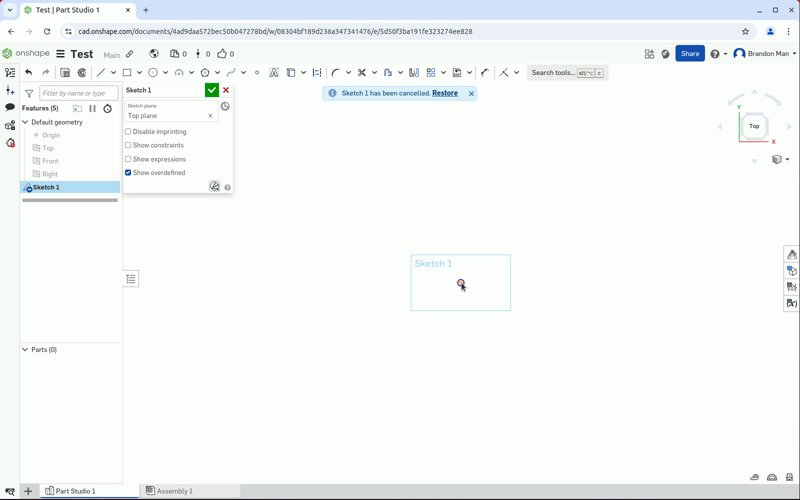
scroll(6)
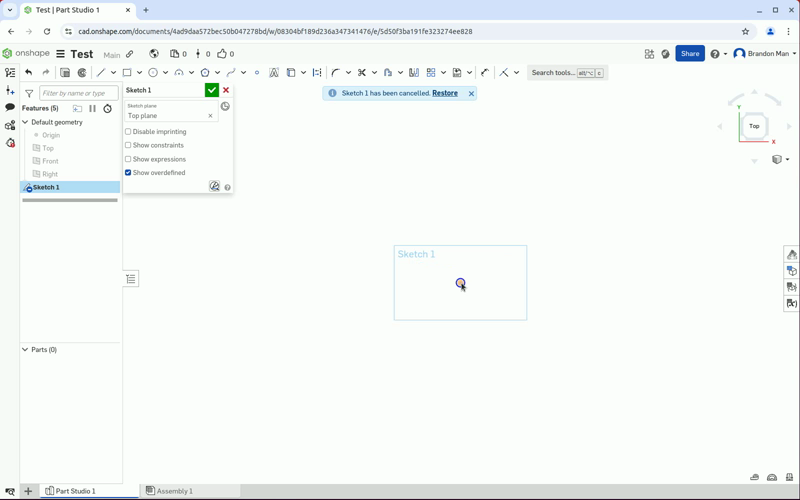
scroll(6)
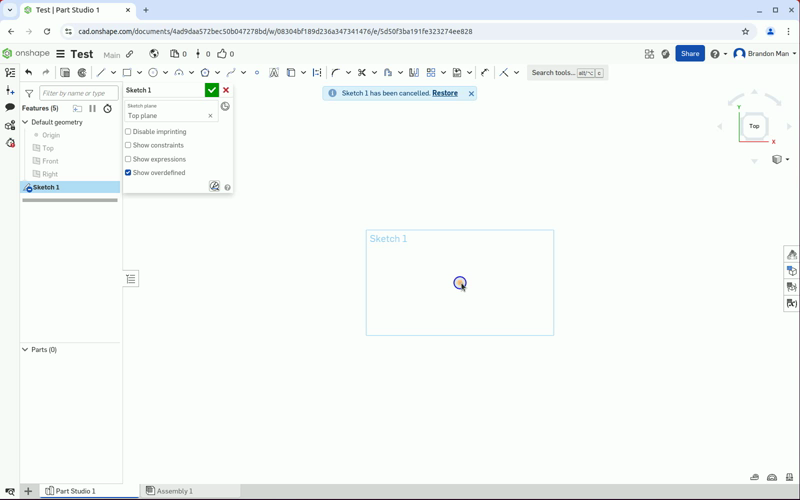
scroll(6)
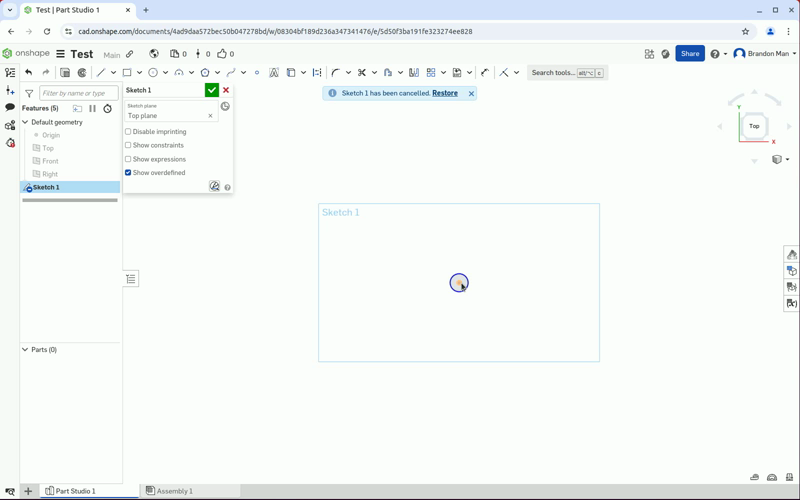
scroll(6)
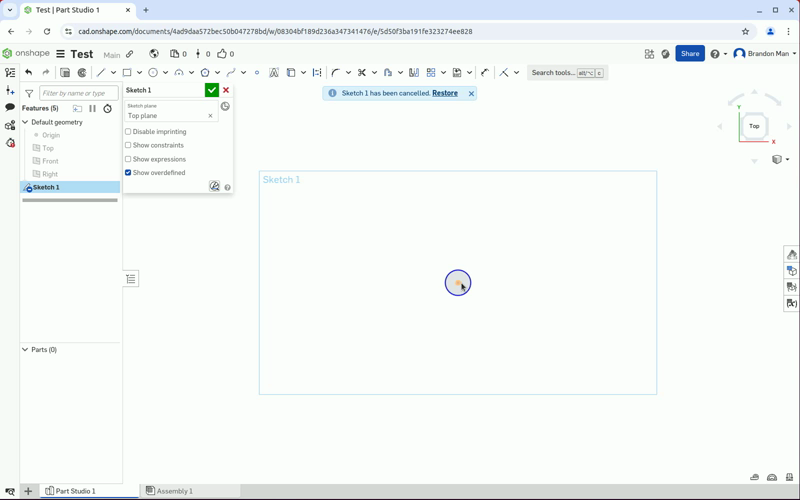
scroll(6)
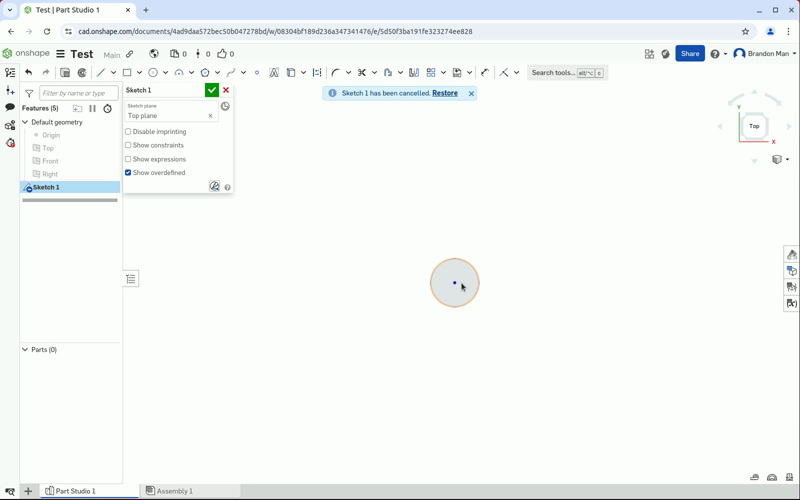
click(461, 282)
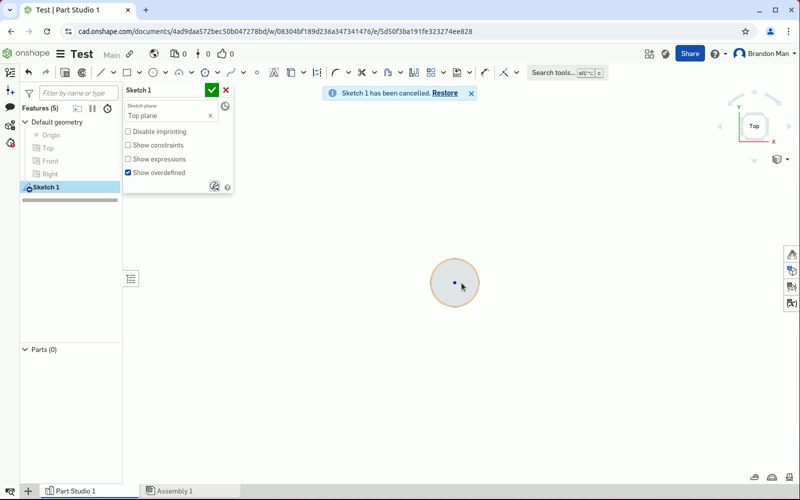
scroll(-6)
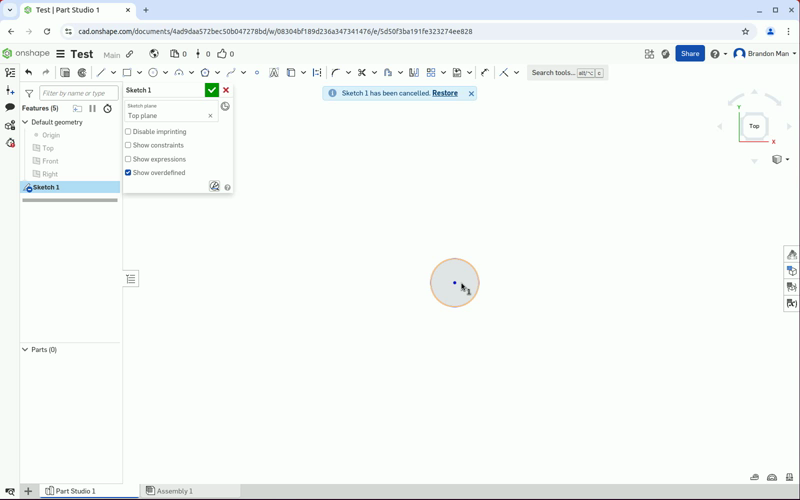
scroll(-6)
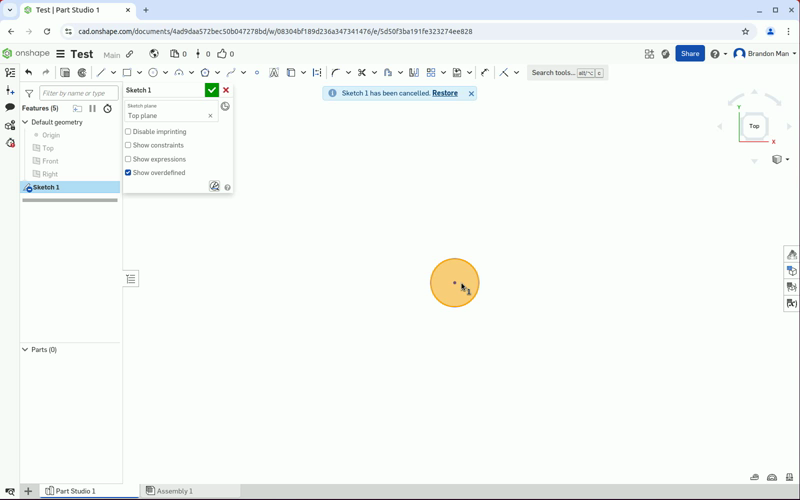
scroll(-6)
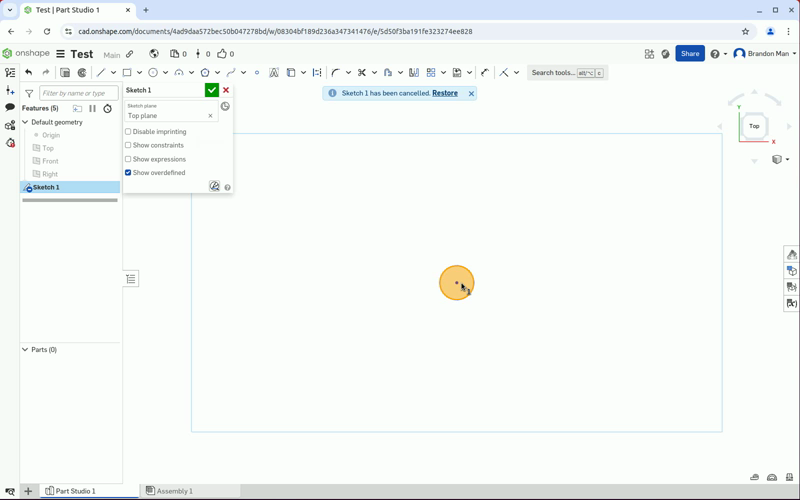
scroll(-6)
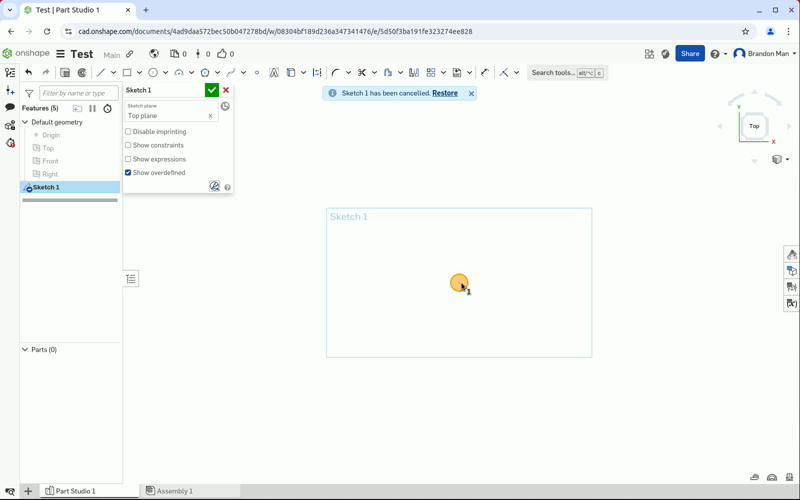
scroll(-6)
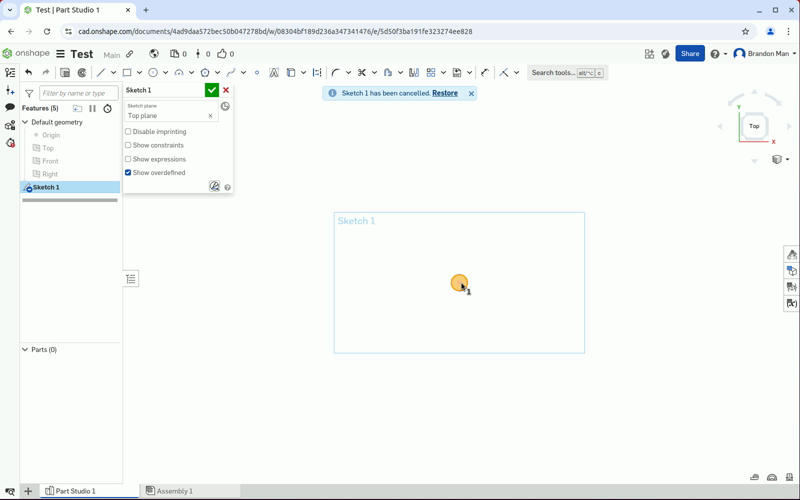
scroll(-6)
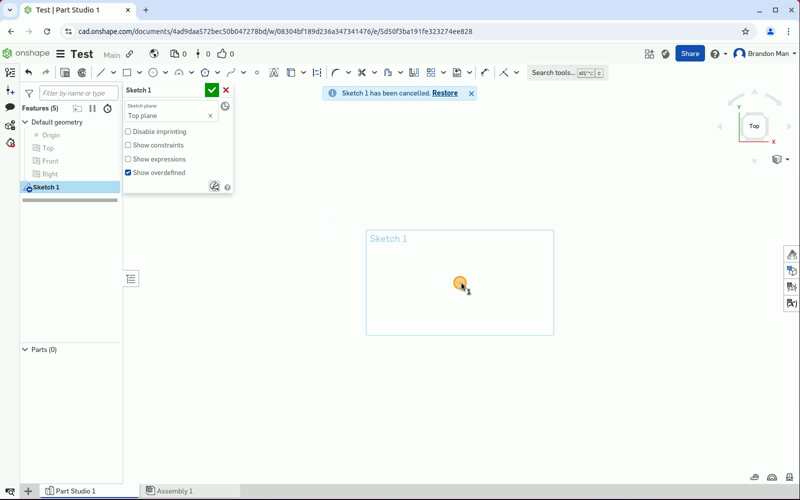
scroll(-6)
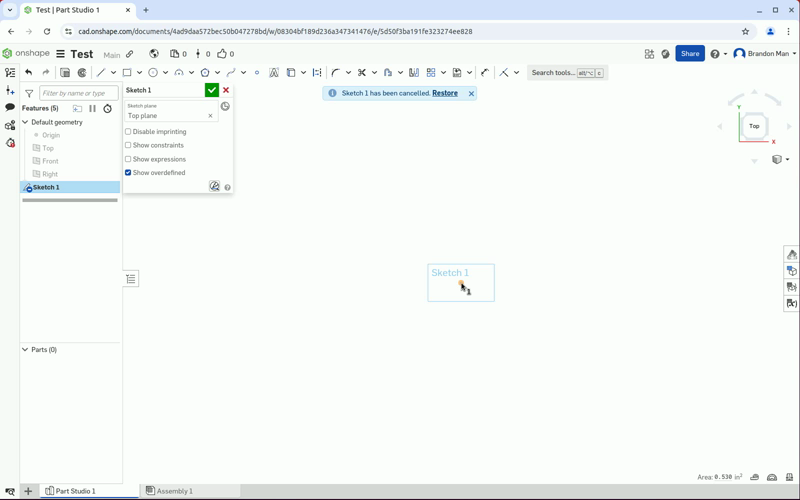
mouse_move(73, 352)
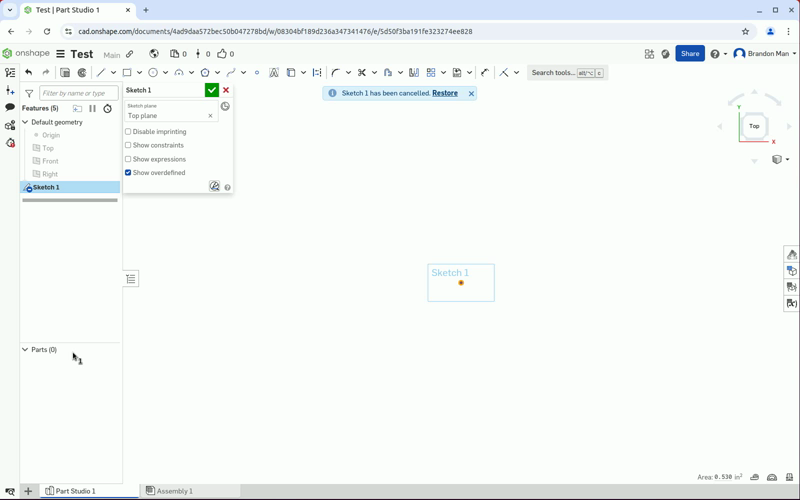
key(shift+y)
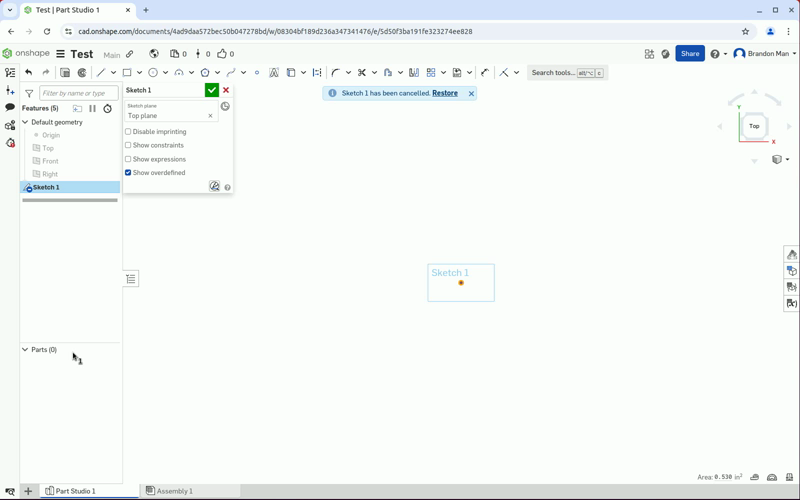
key(shift+e)
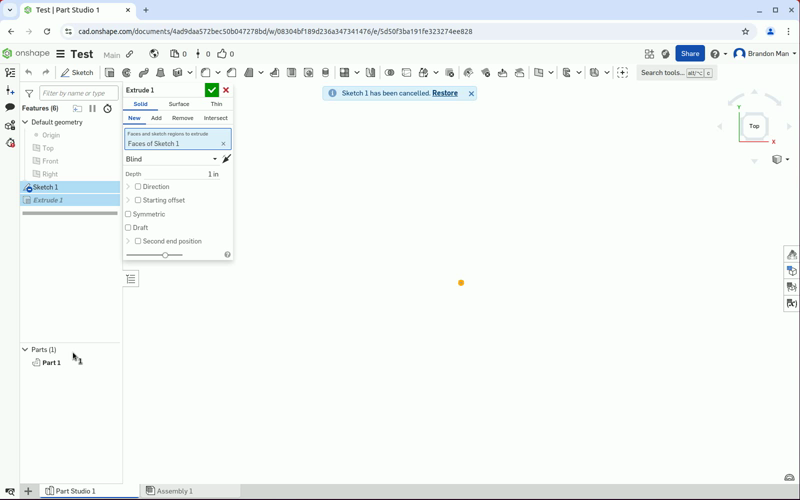
mouse_move(143, 106)
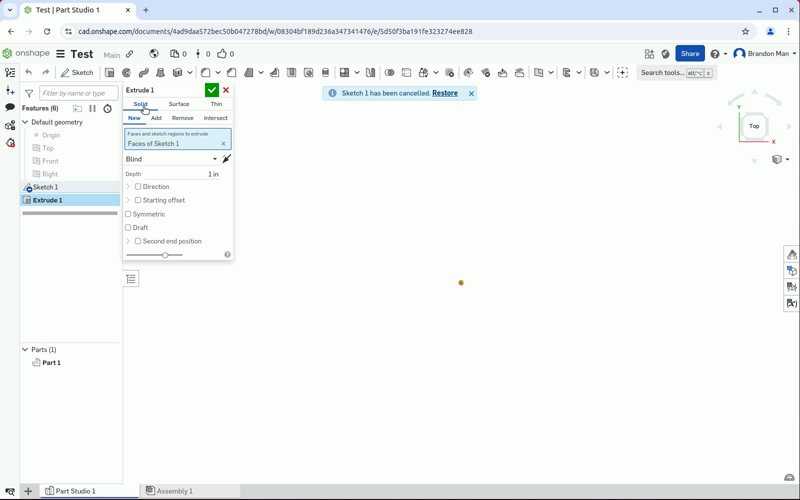
click(143, 106)
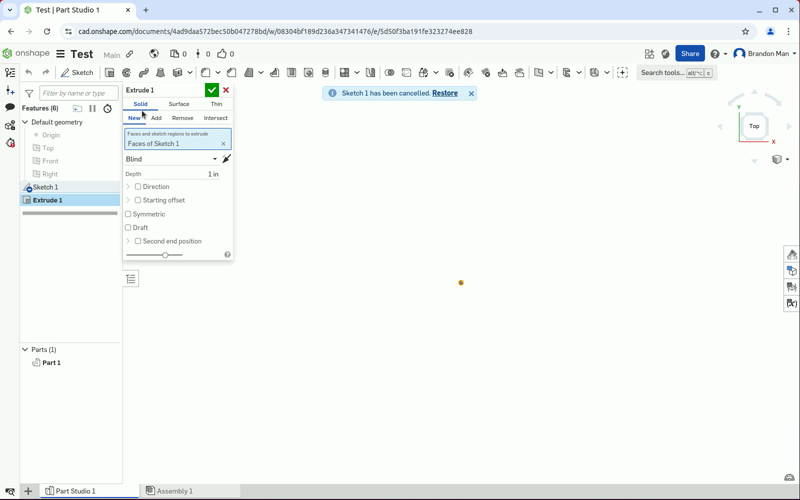
mouse_move(137, 120)
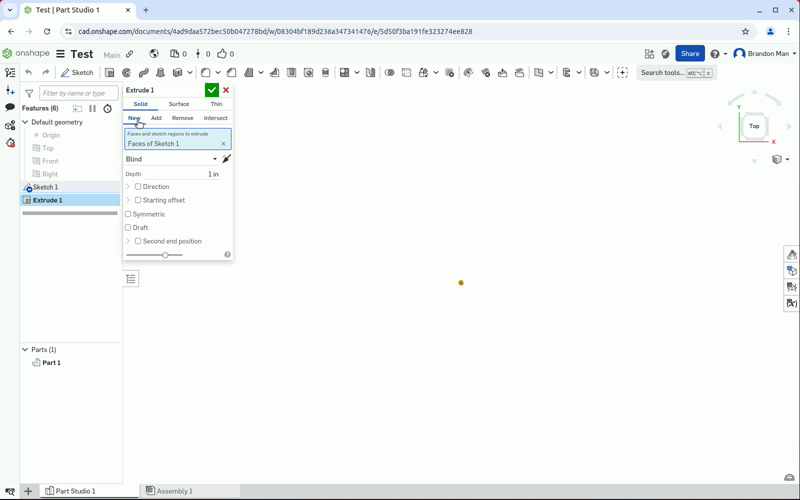
click(137, 120)
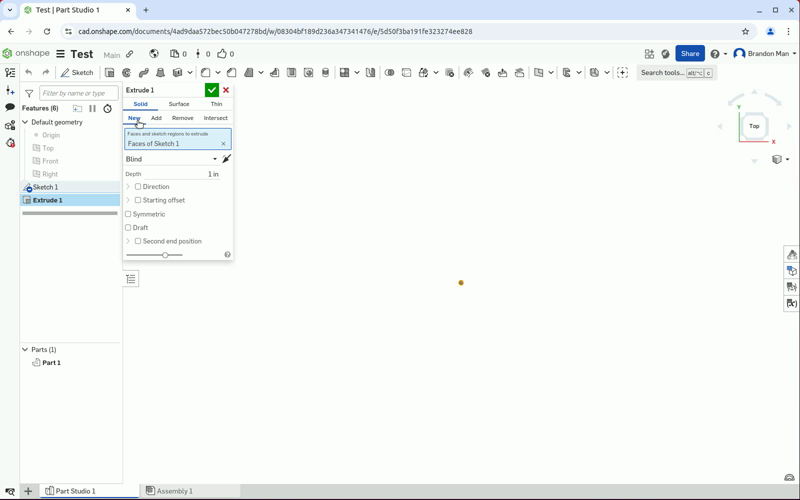
key(tab, 4)
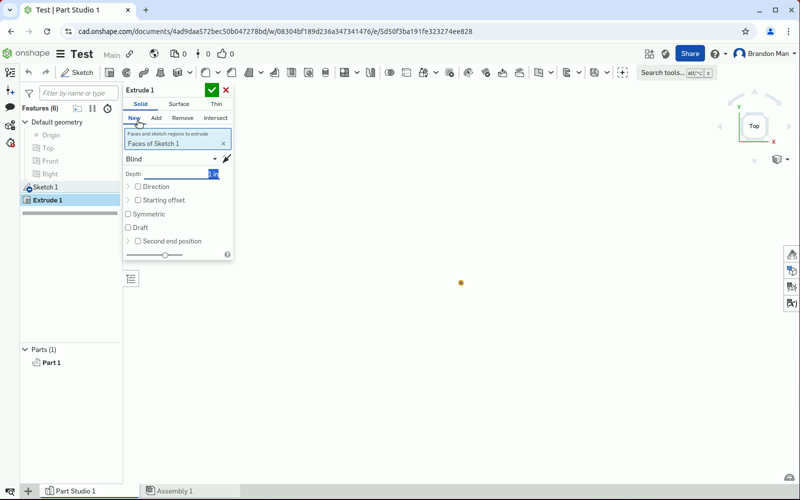
text(23.108)
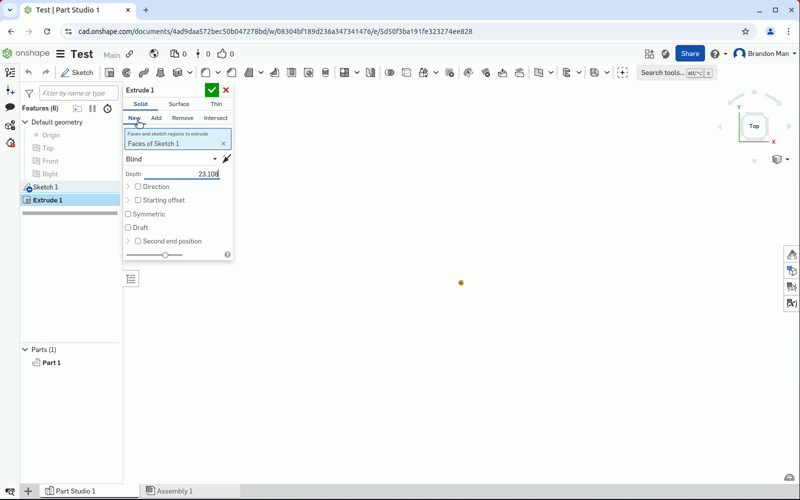
key(enter)
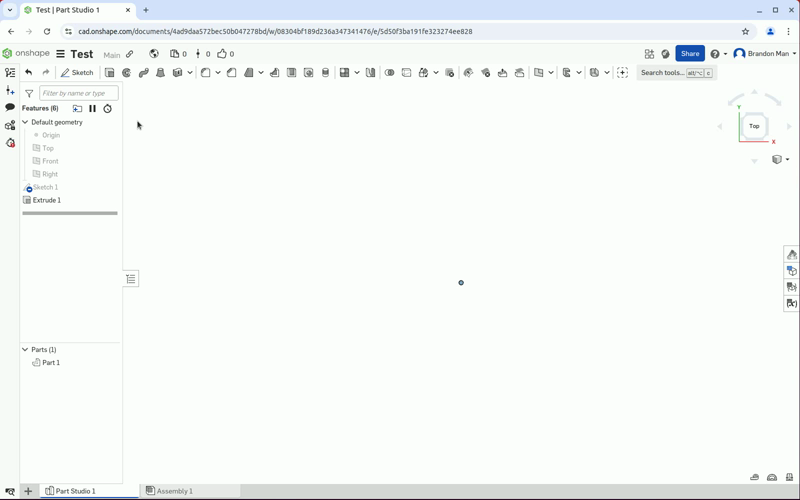
key(shift+h)
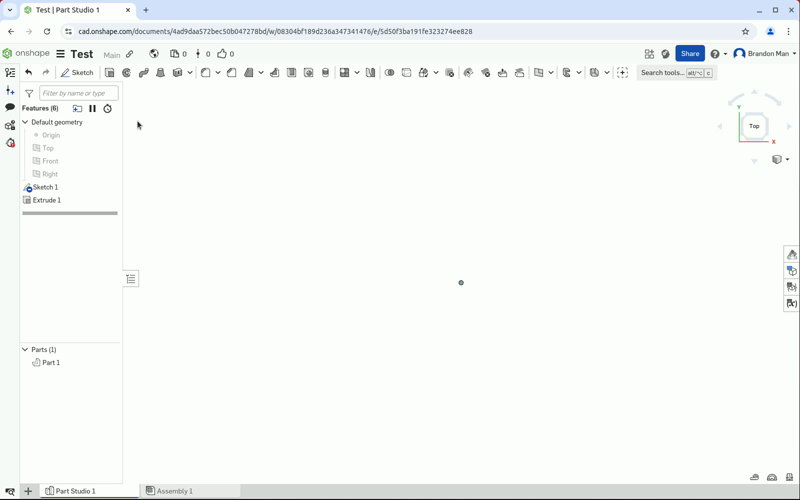
key(shift+h)
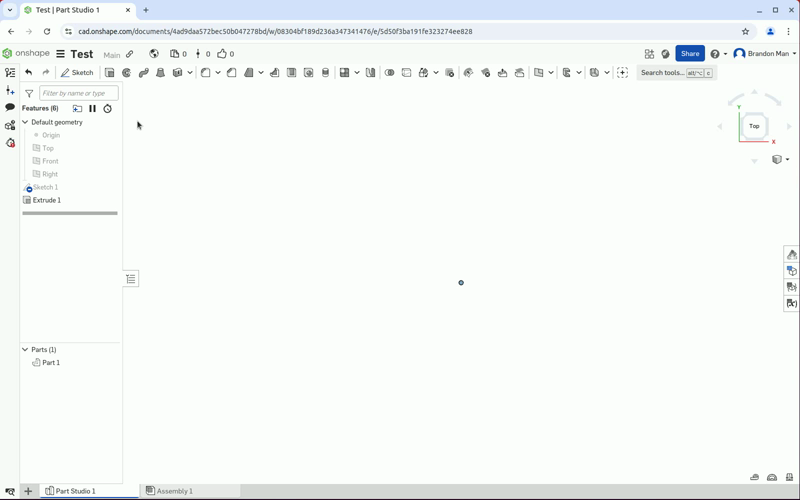
mouse_move(73, 189)
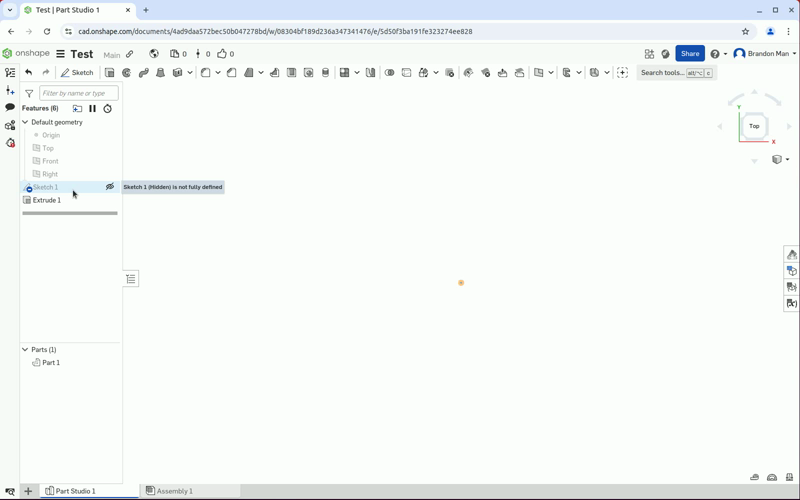
click(73, 189)
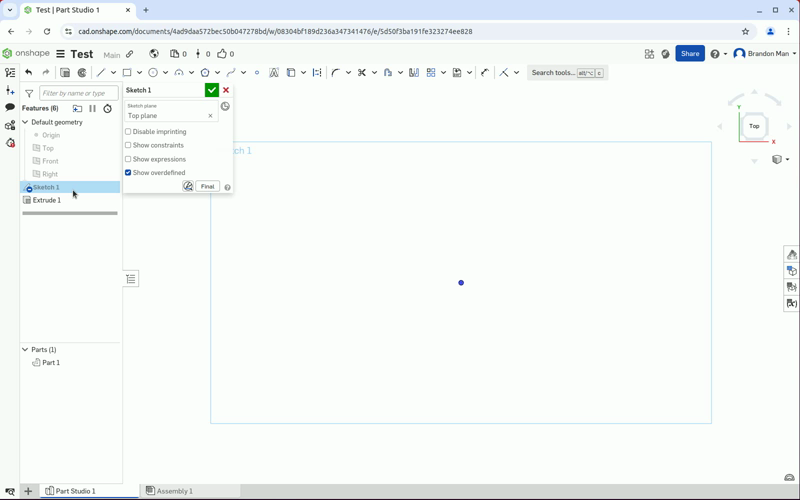
mouse_move(229, 92)
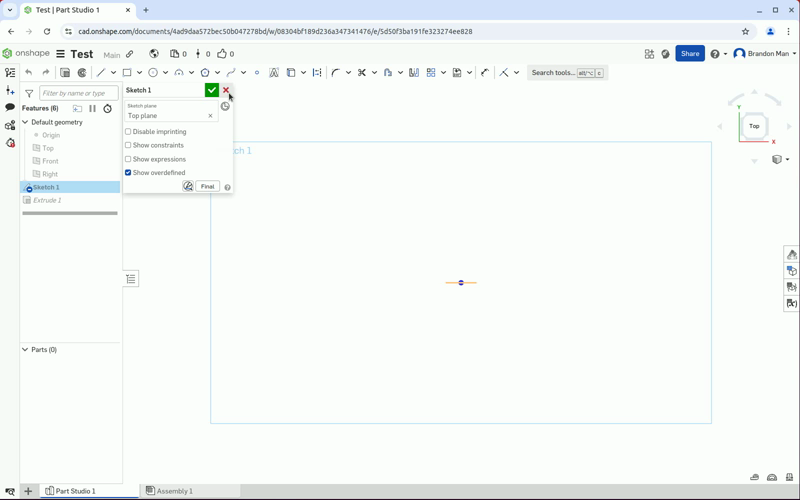
click(229, 92)
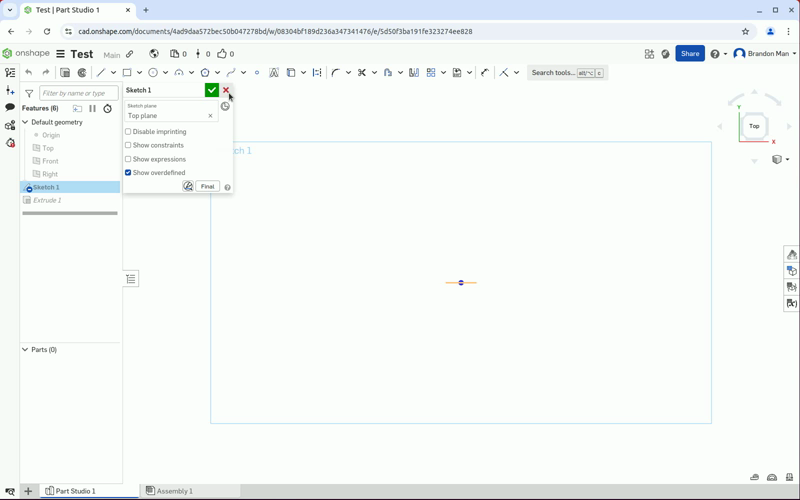
key(shift+s)
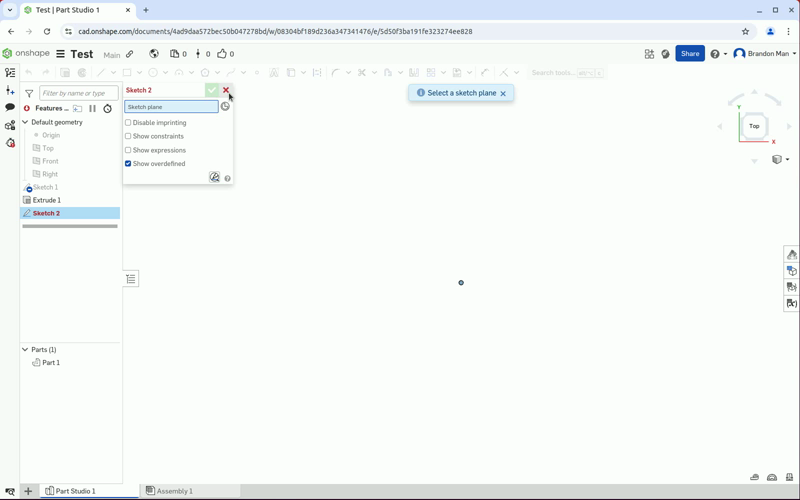
mouse_move(73, 150)
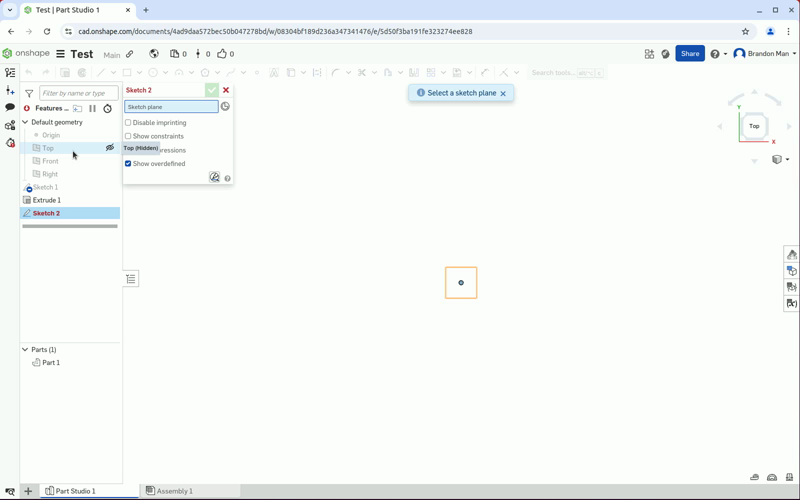
click(73, 150)
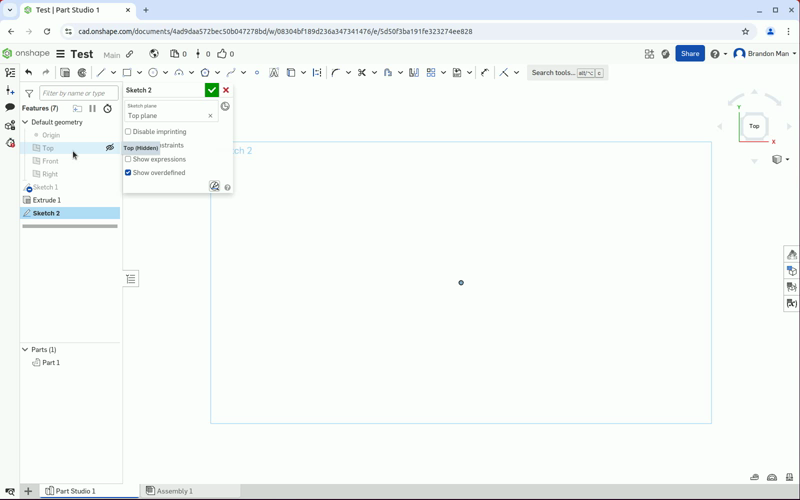
mouse_move(73, 352)
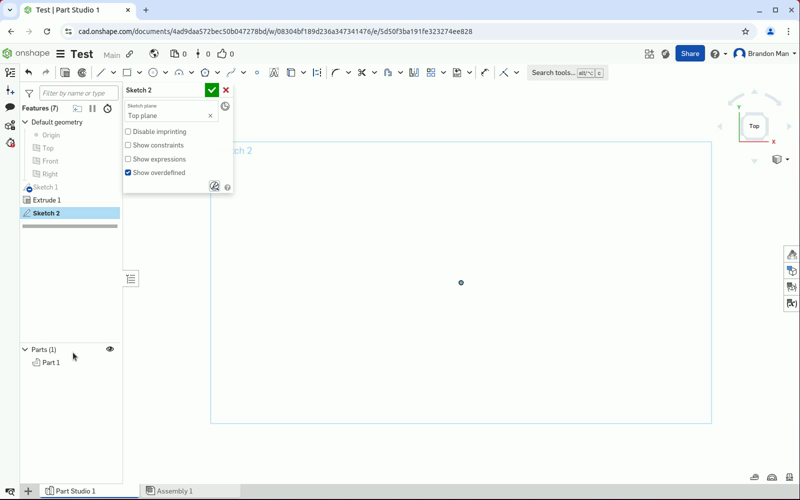
key(y)
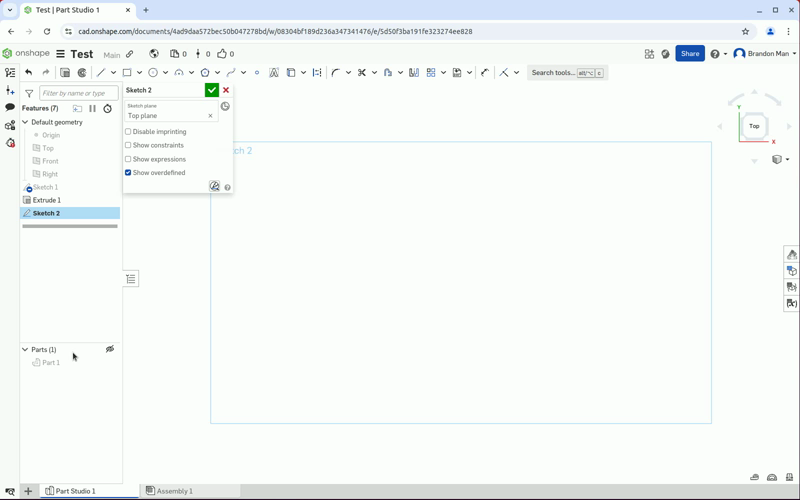
key(c)
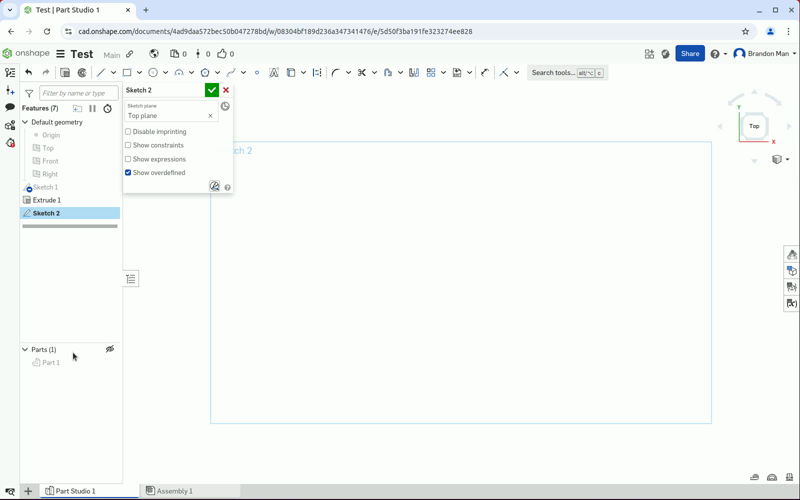
key_down(shift)
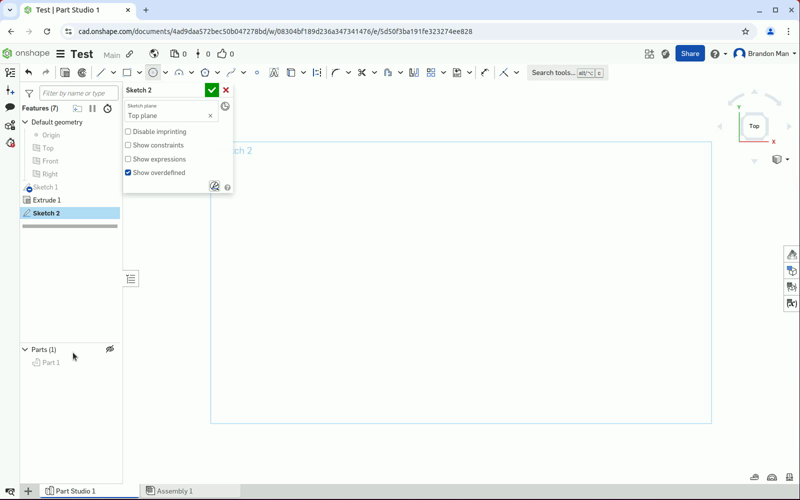
mouse_move(461, 268)
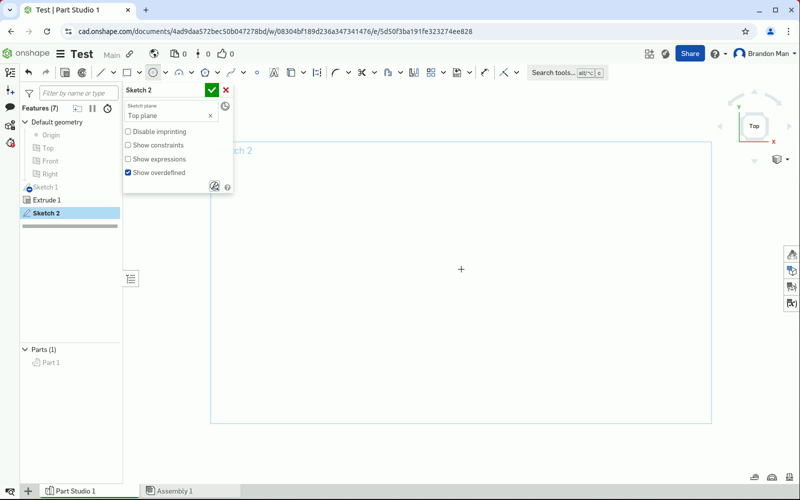
click(461, 268)
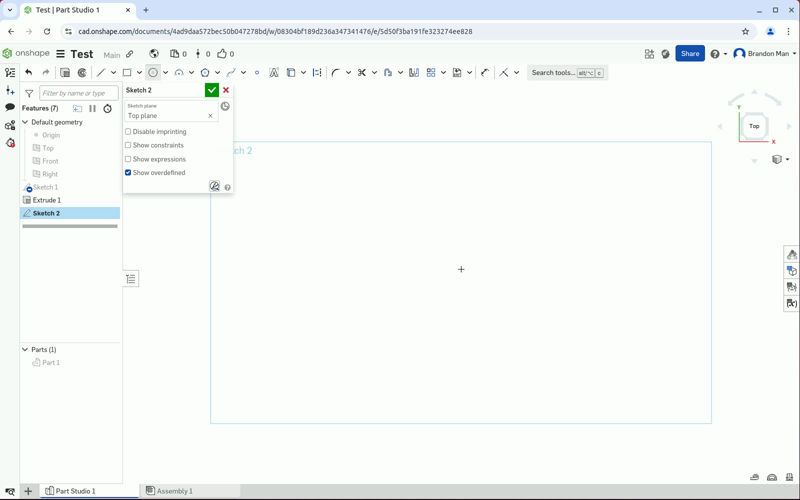
key_up(shift)
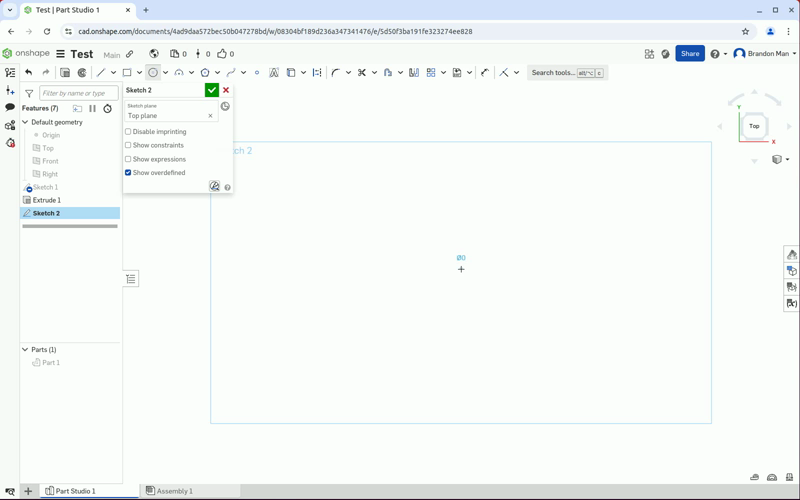
mouse_move(463, 268)
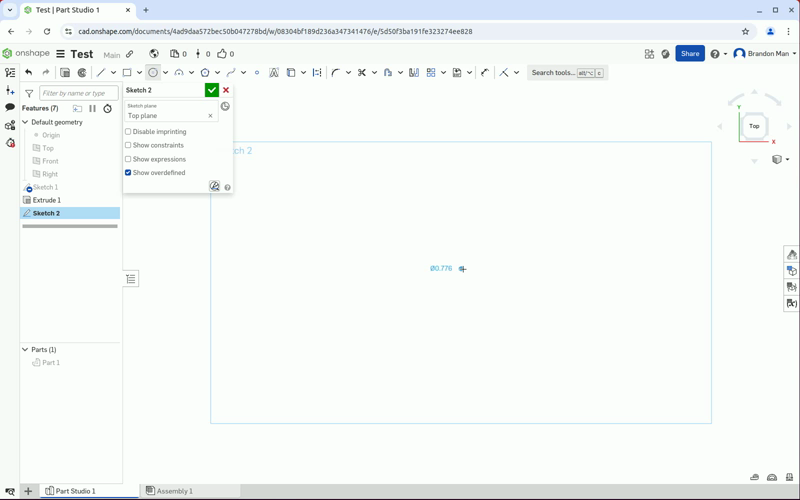
scroll(6)
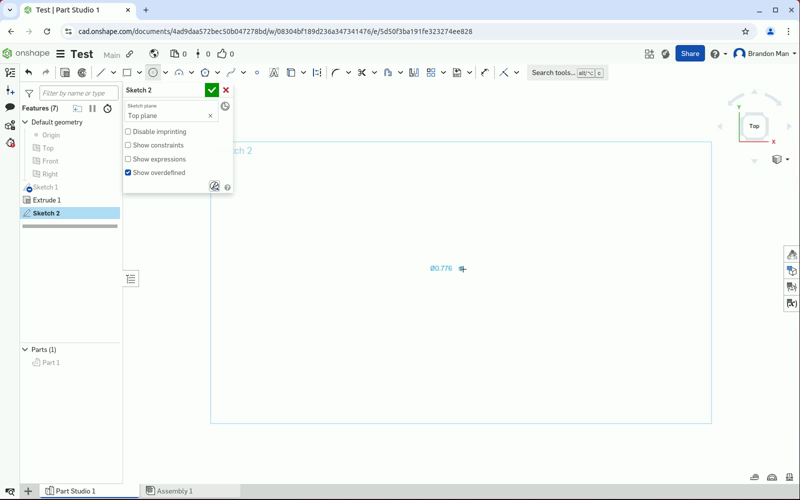
scroll(6)
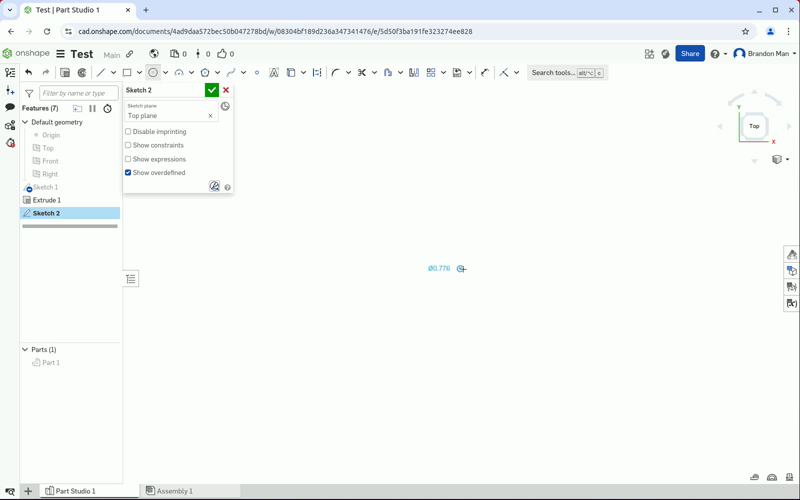
scroll(6)
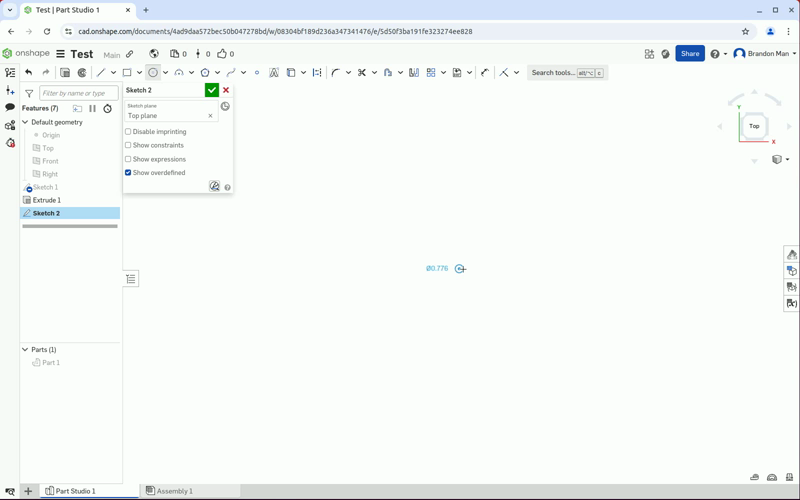
scroll(6)
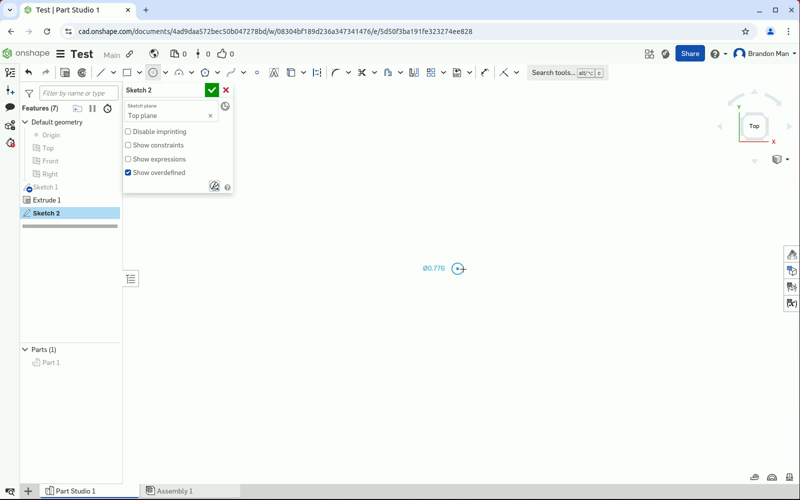
scroll(6)
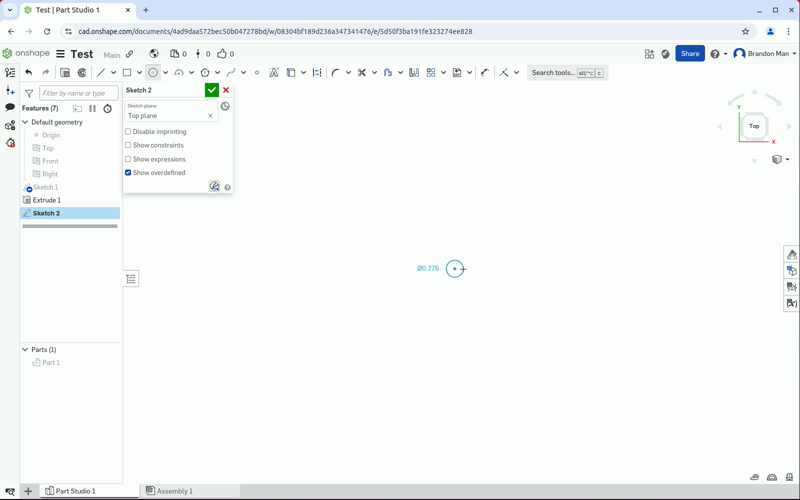
scroll(6)
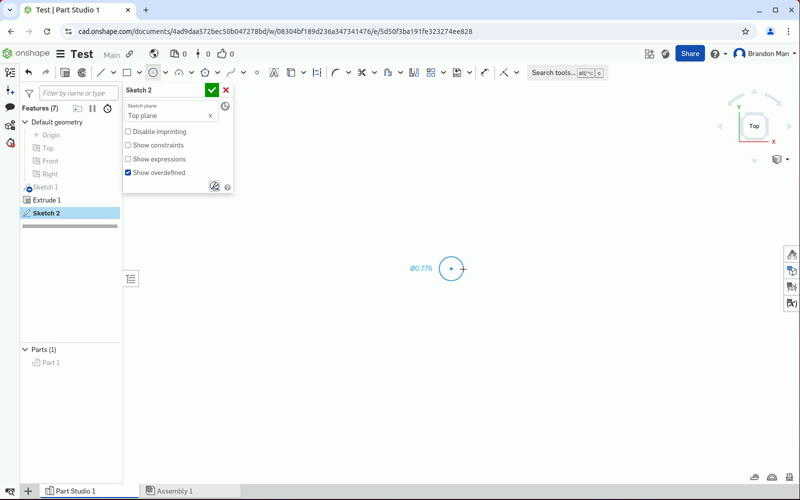
scroll(6)
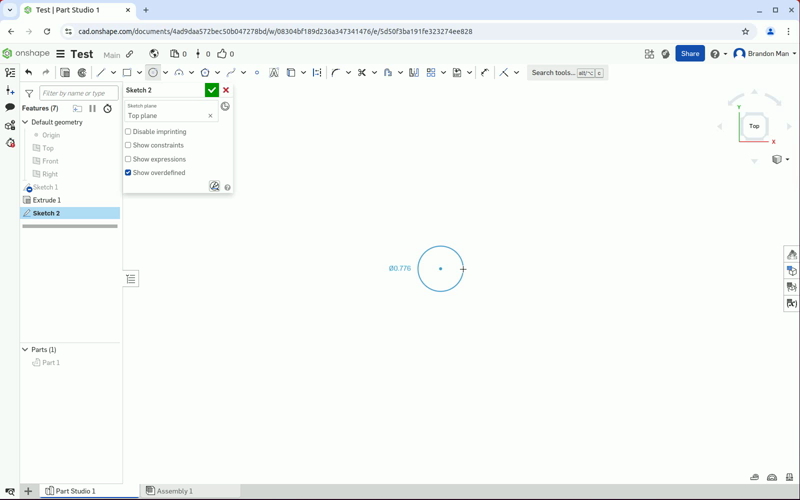
click(463, 268)
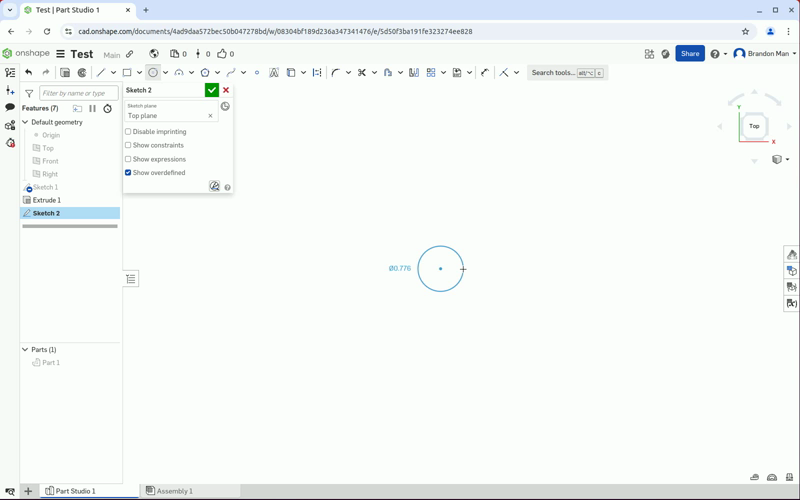
scroll(-6)
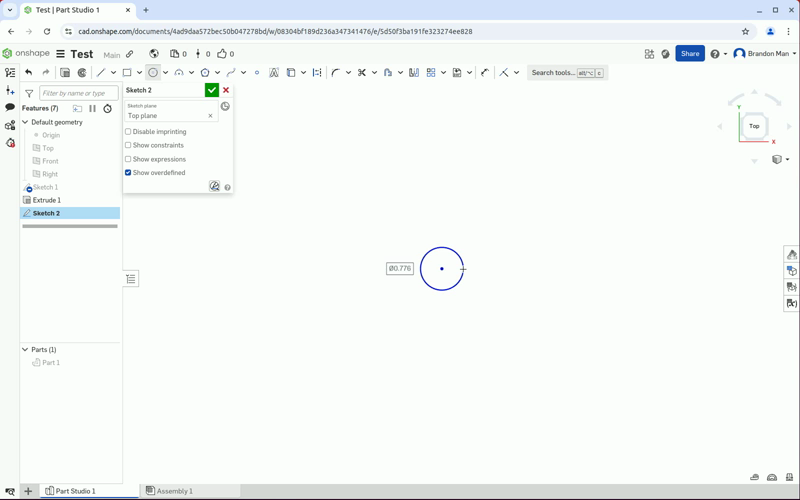
scroll(-6)
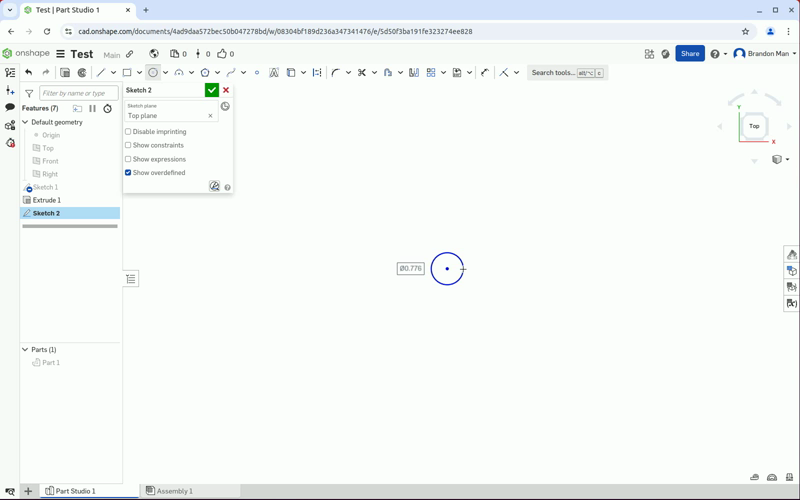
scroll(-6)
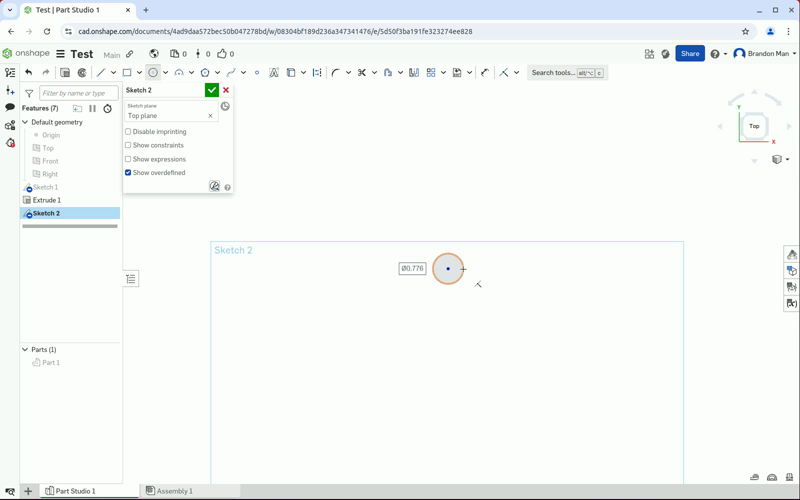
scroll(-6)
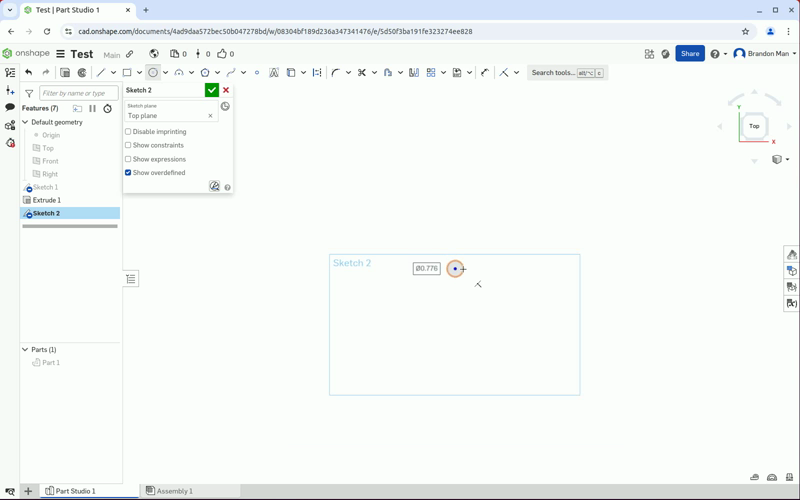
scroll(-6)
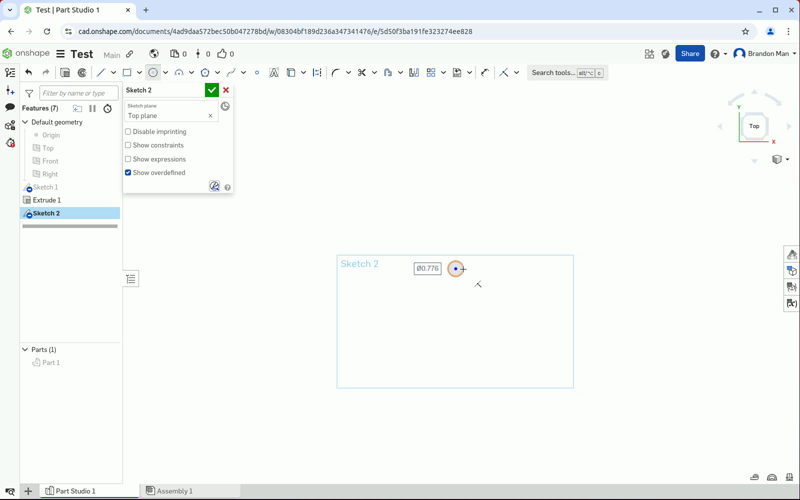
scroll(-6)
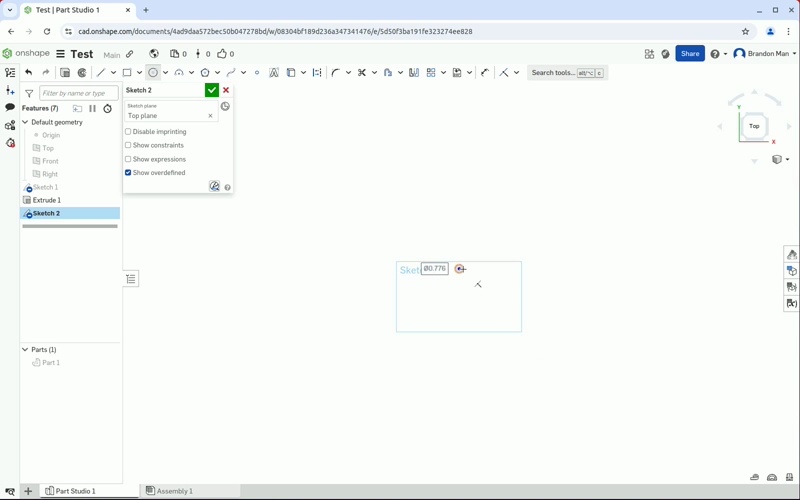
scroll(-6)
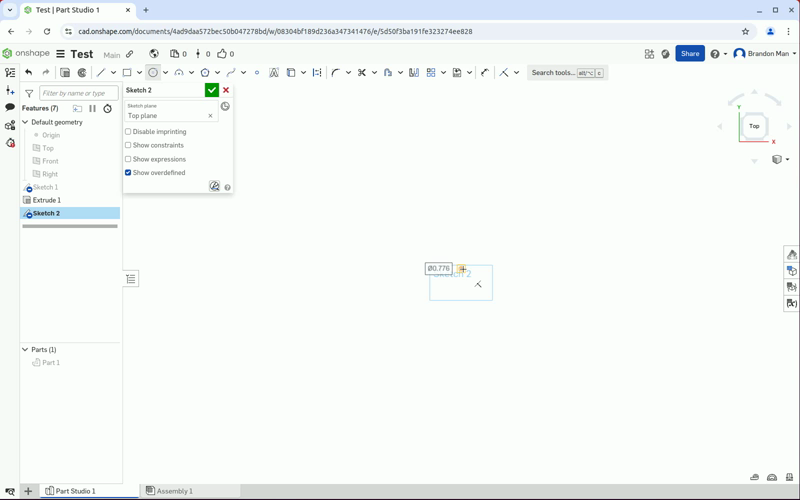
key(esc)
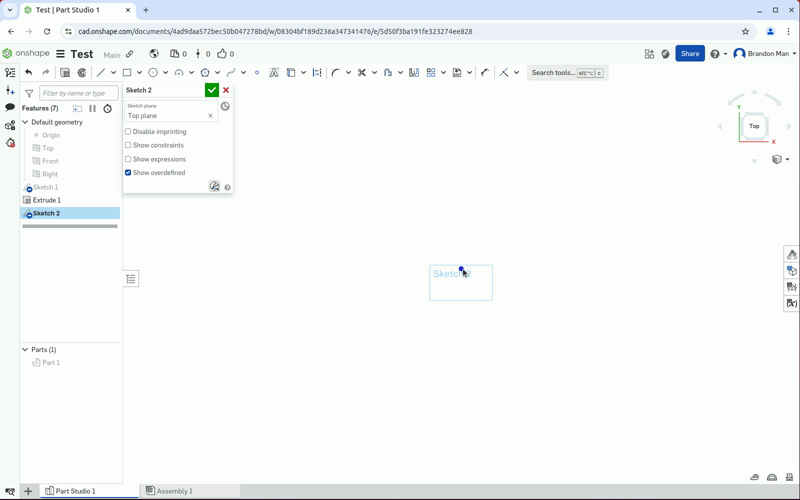
mouse_move(459, 268)
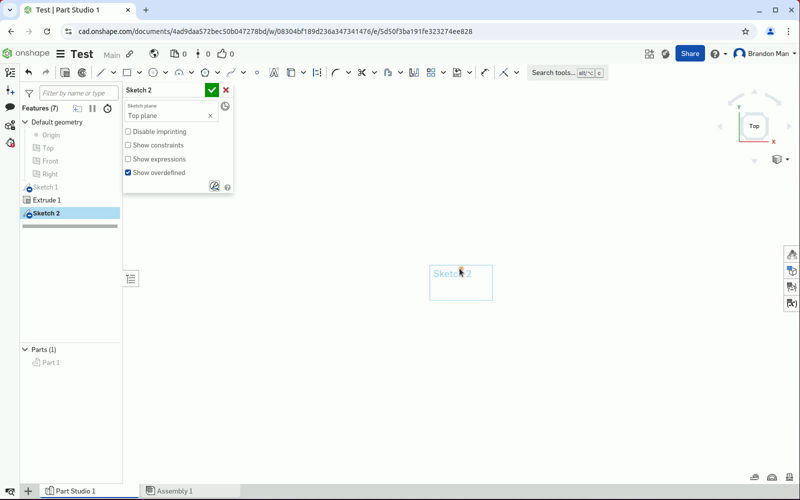
scroll(6)
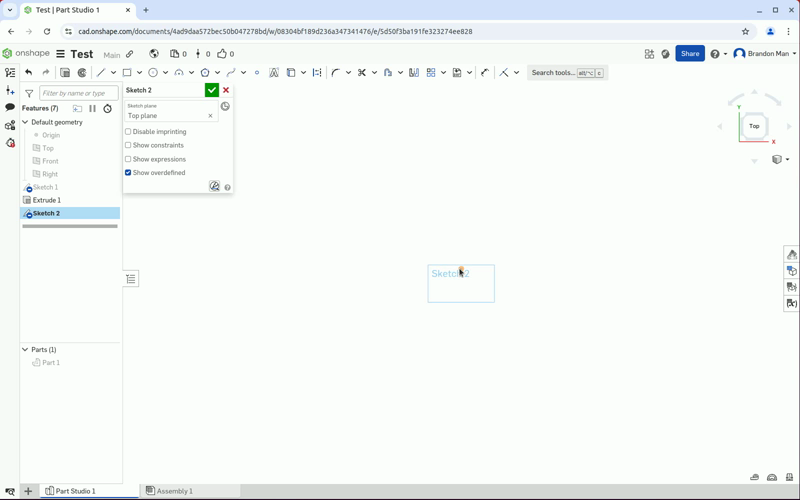
scroll(6)
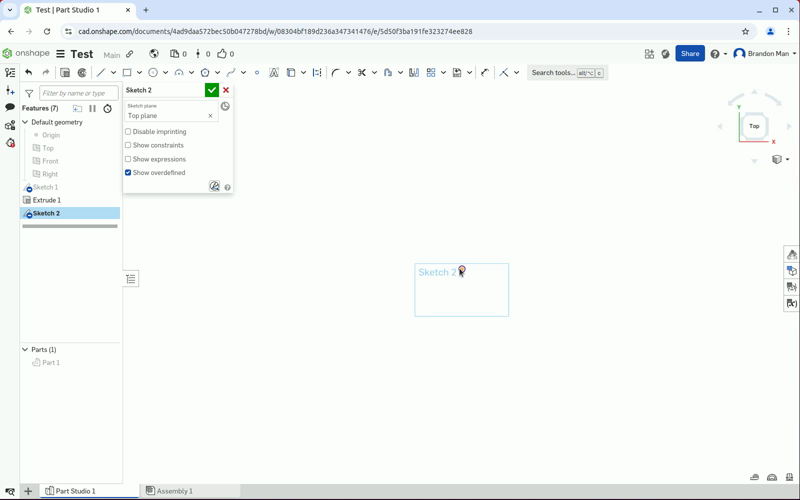
scroll(6)
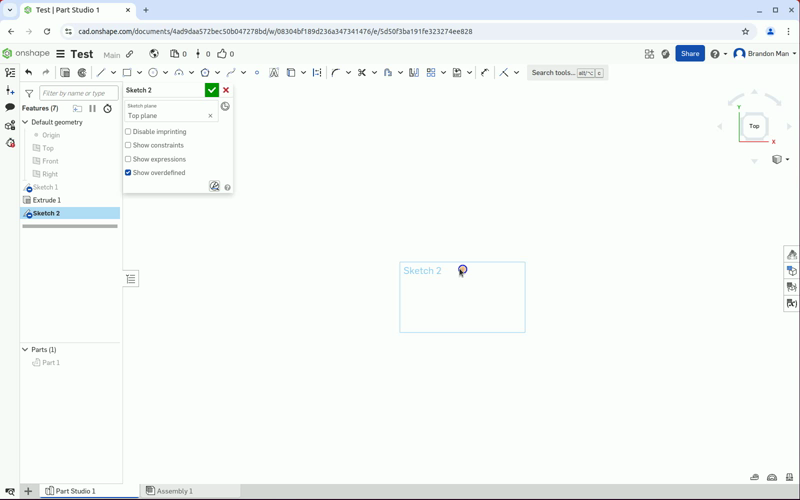
scroll(6)
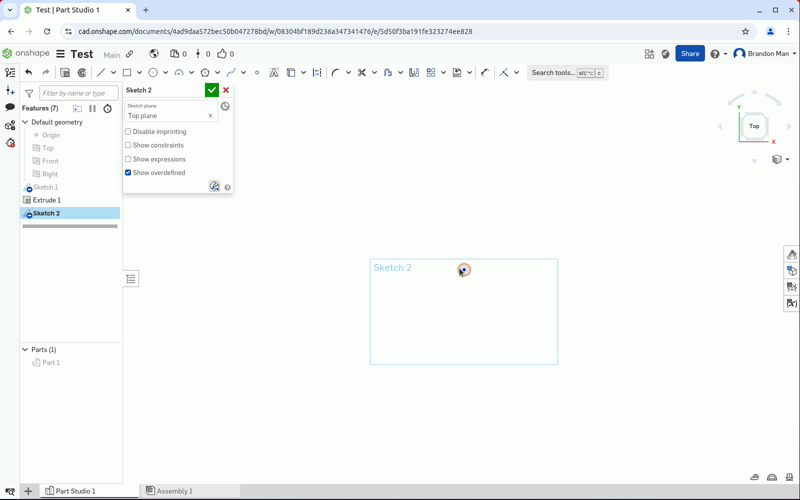
scroll(6)
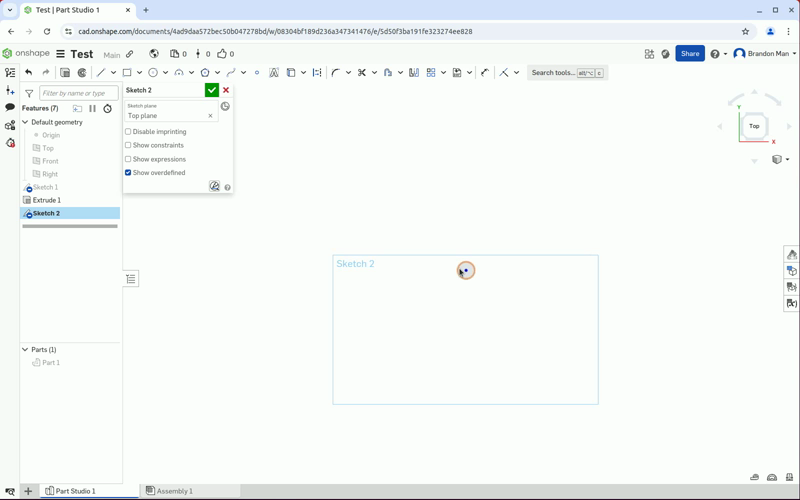
scroll(6)
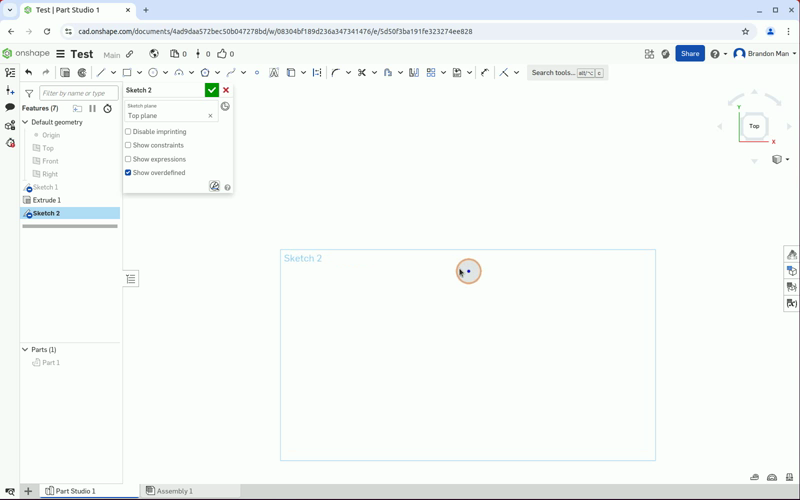
scroll(6)
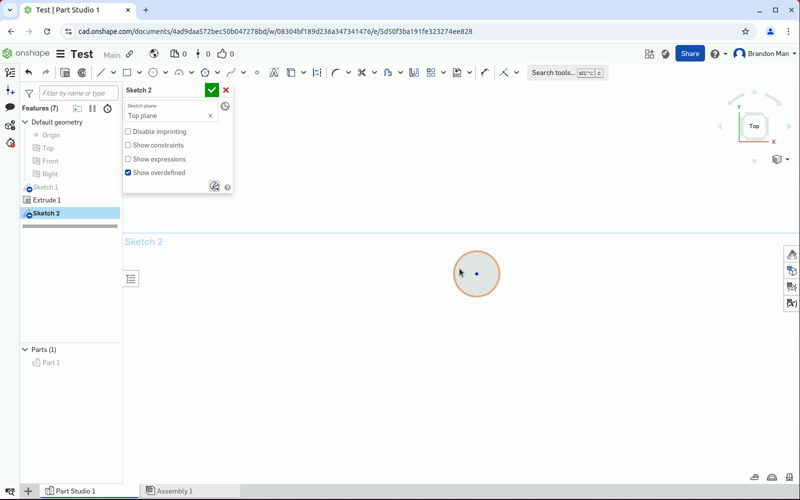
click(459, 268)
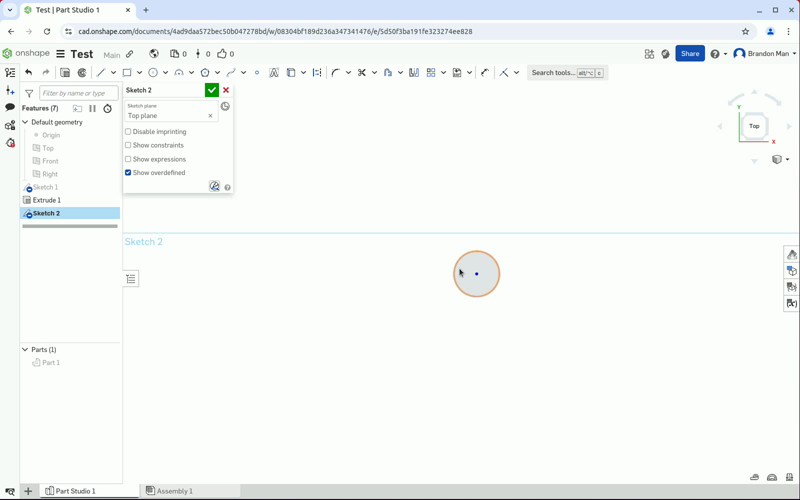
scroll(-6)
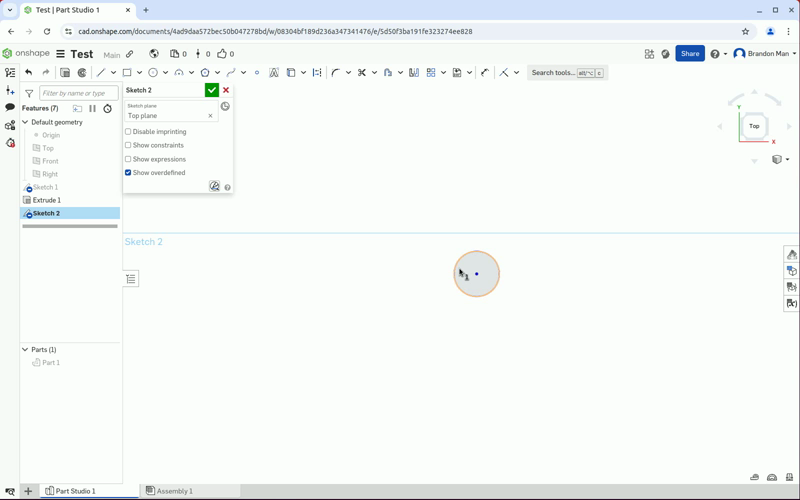
scroll(-6)
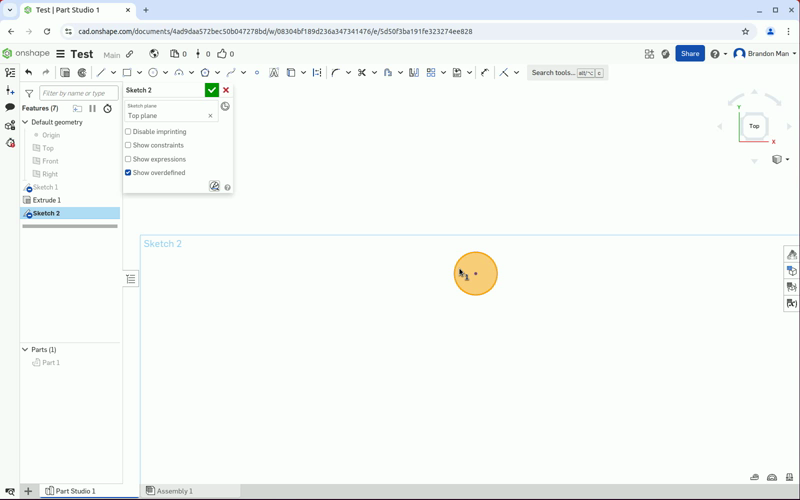
scroll(-6)
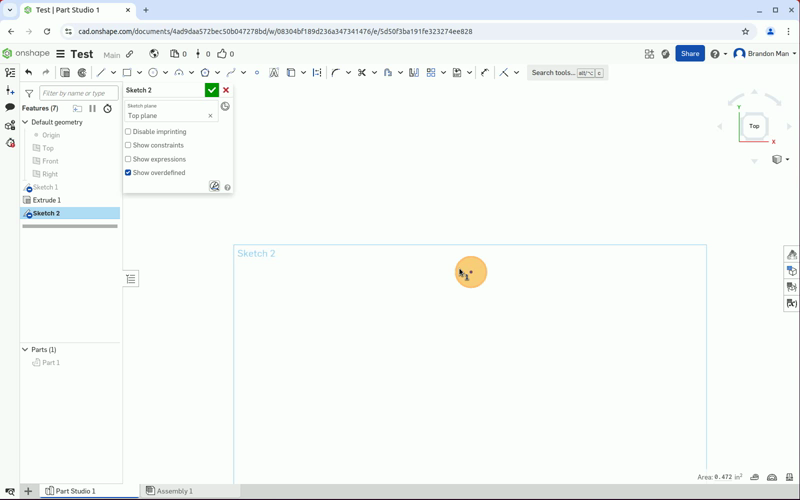
scroll(-6)
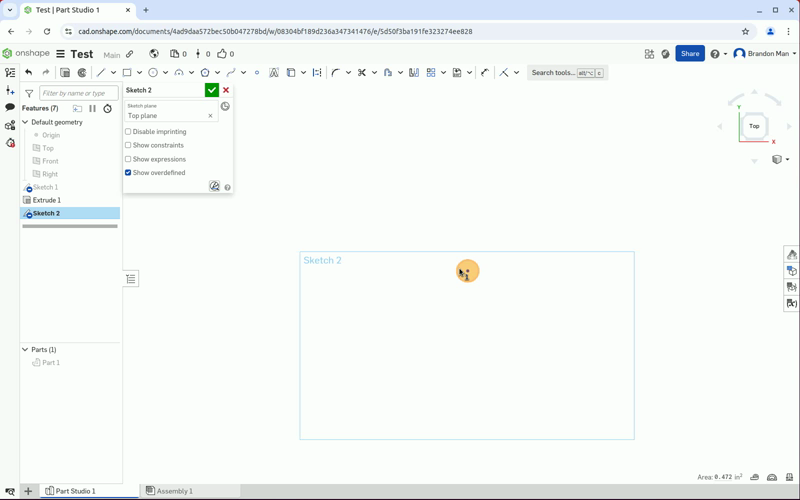
scroll(-6)
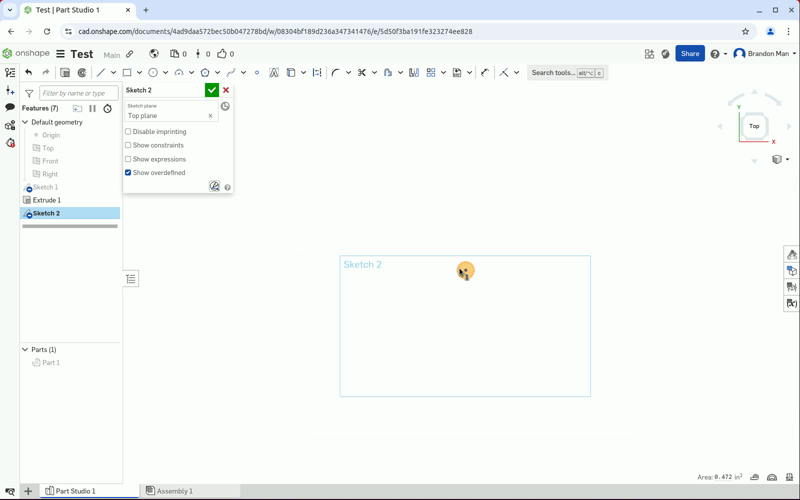
scroll(-6)
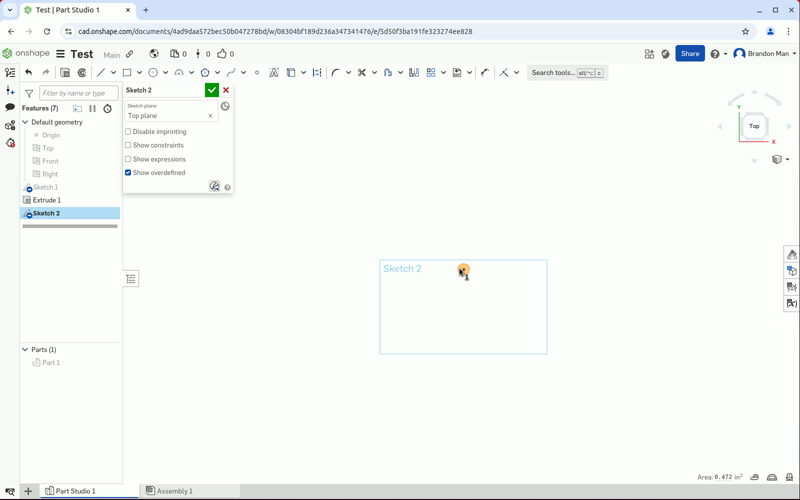
scroll(-6)
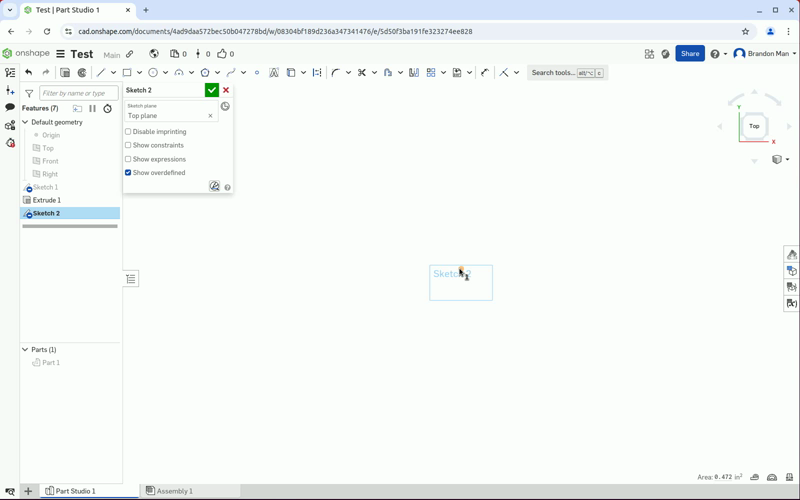
mouse_move(73, 352)
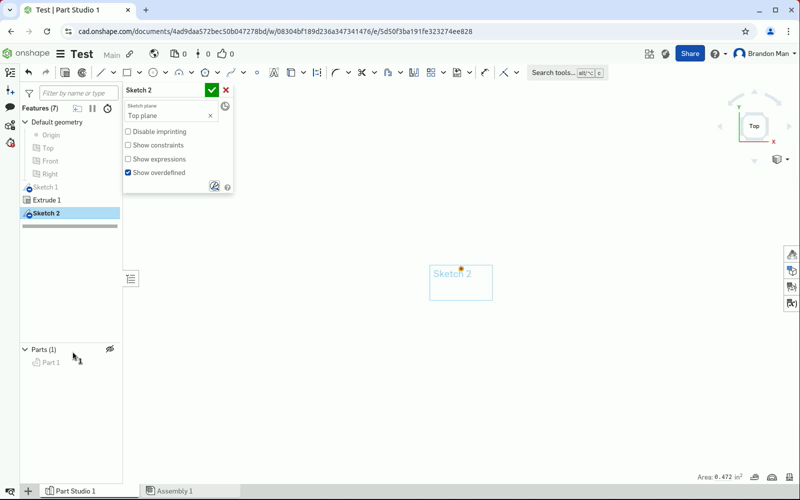
key(shift+y)
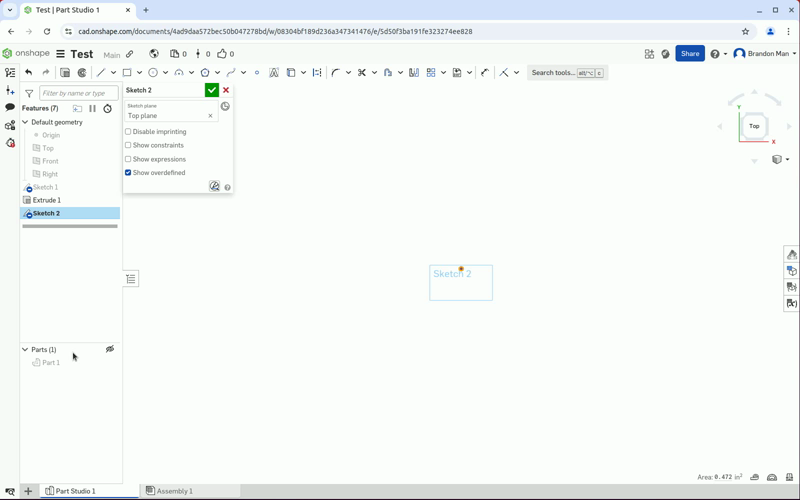
key(shift+e)
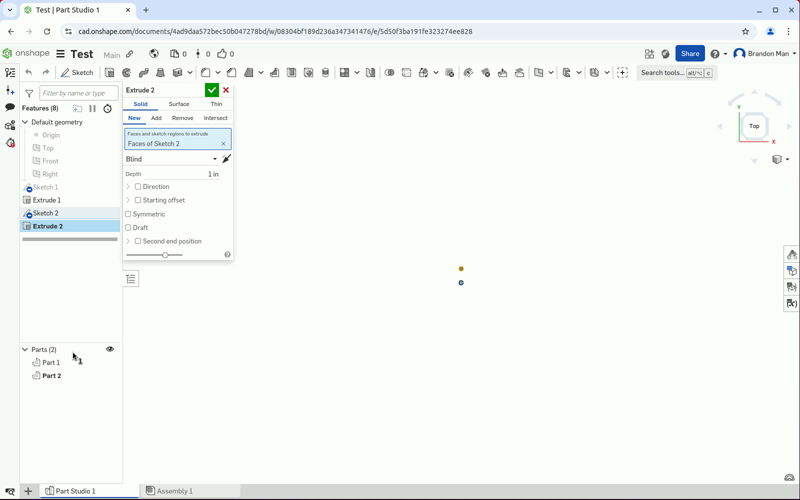
mouse_move(143, 106)
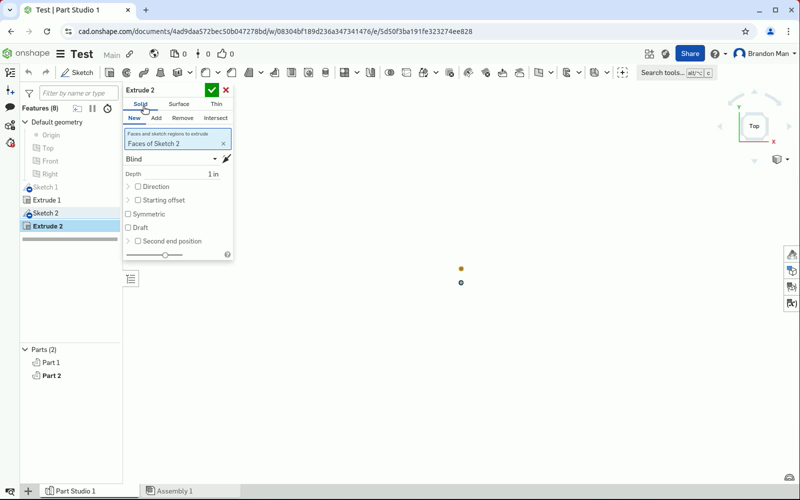
click(143, 106)
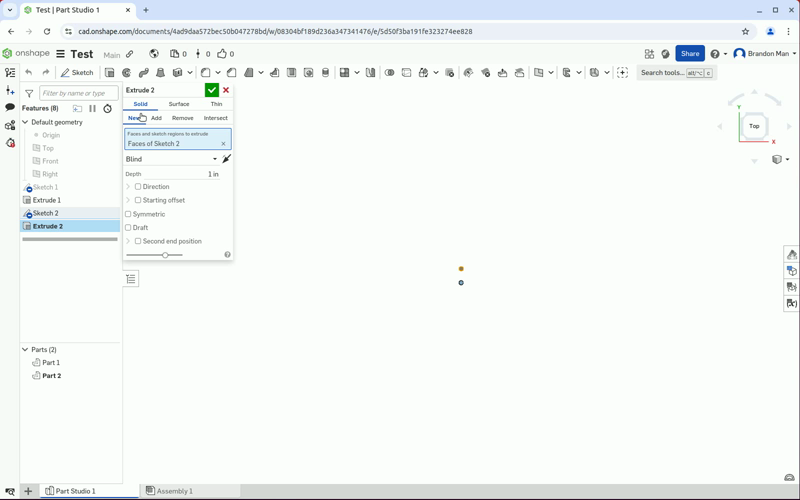
mouse_move(137, 120)
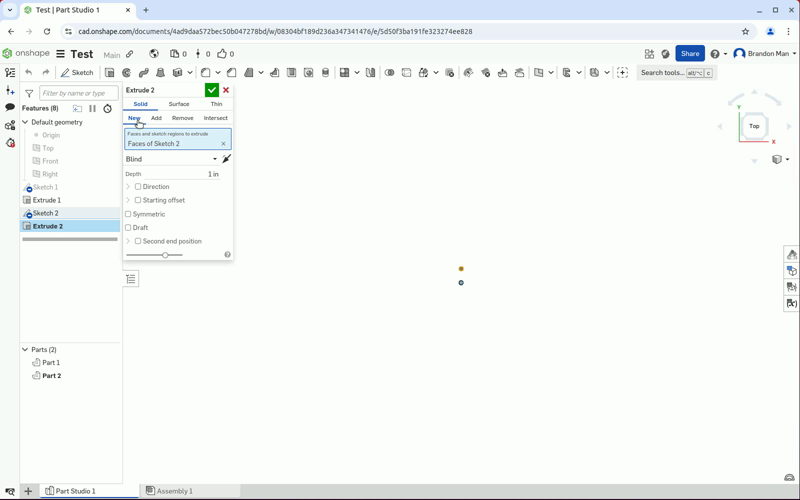
click(137, 120)
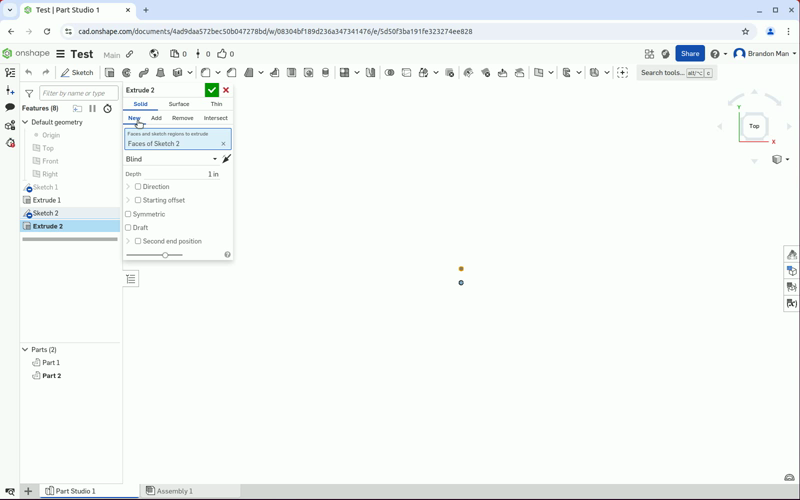
key(tab, 4)
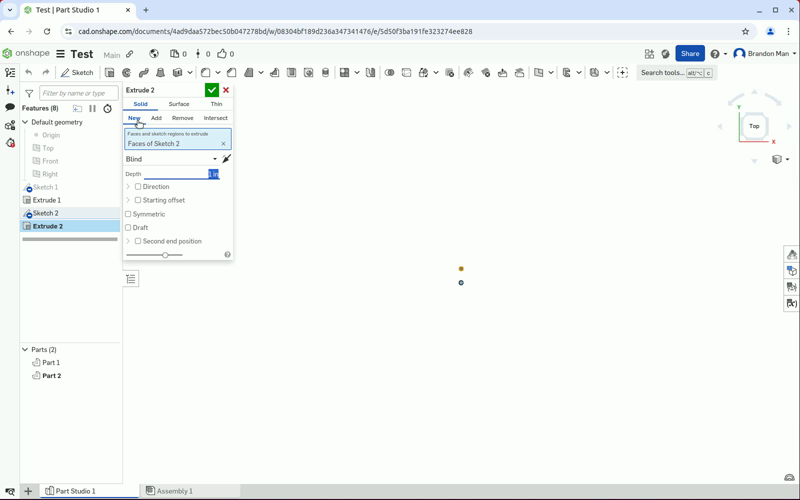
text(23.108)
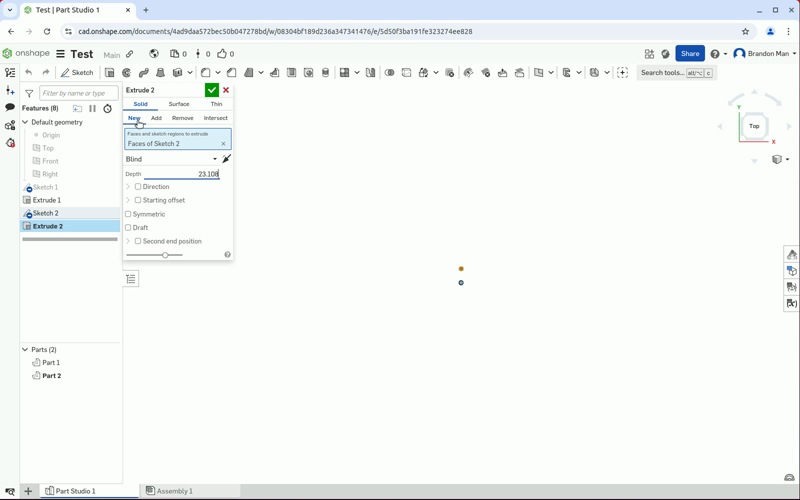
key(enter)
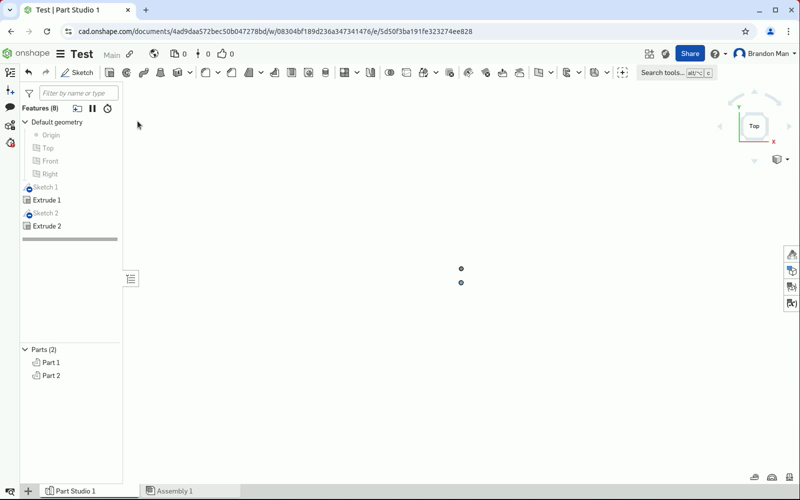
key(shift+h)
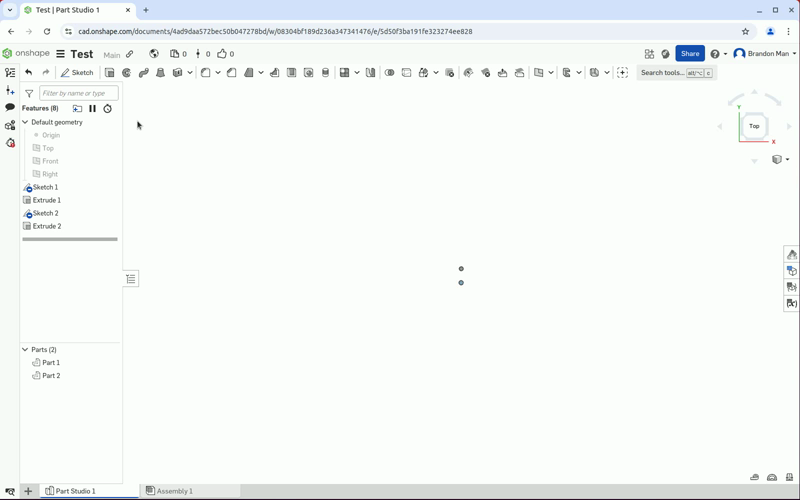
key(shift+h)
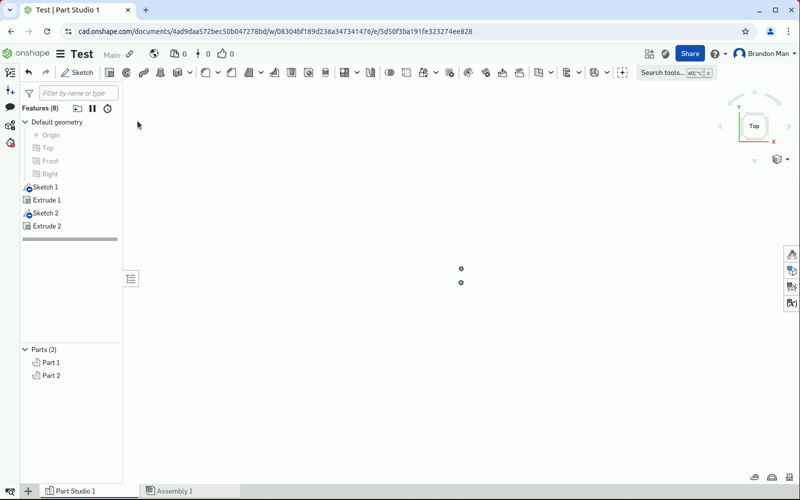
key(shift+7)
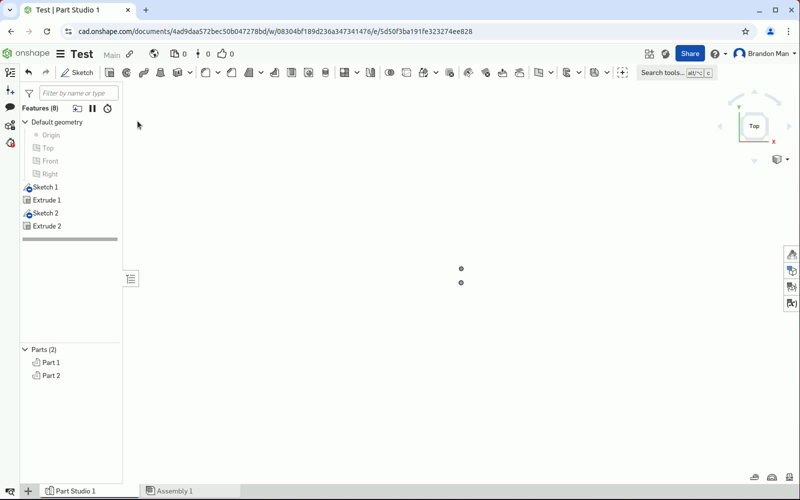
key(up, 3)
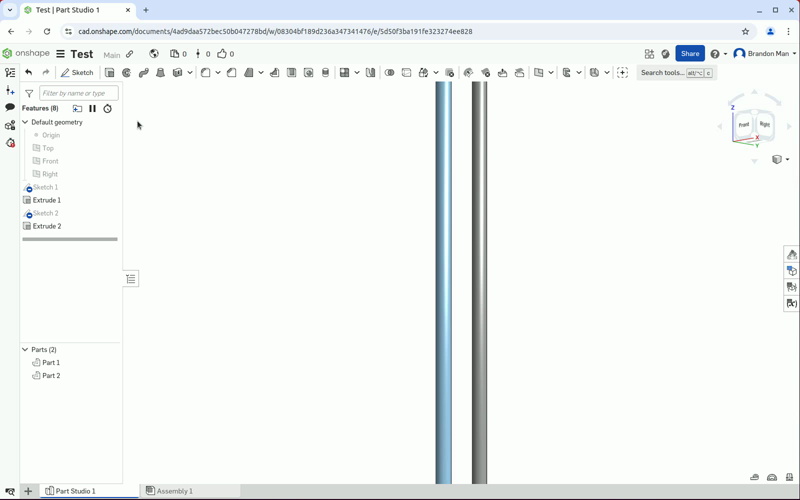
key(left, 3)
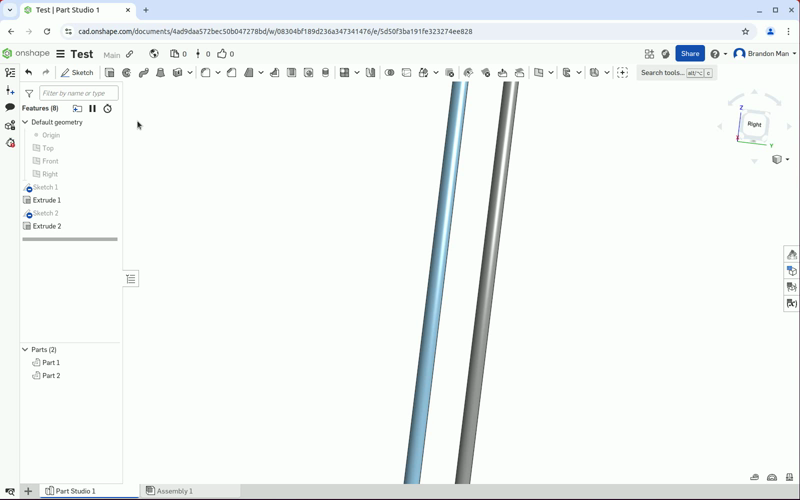
key(right, 3)
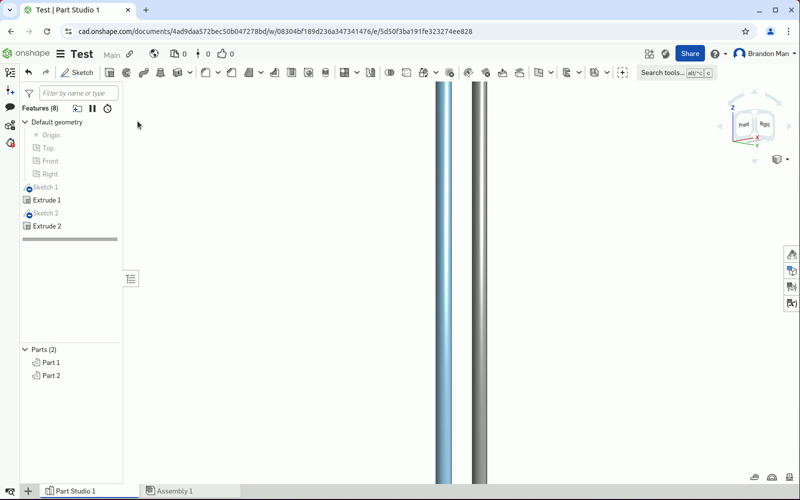
key(down, 3)
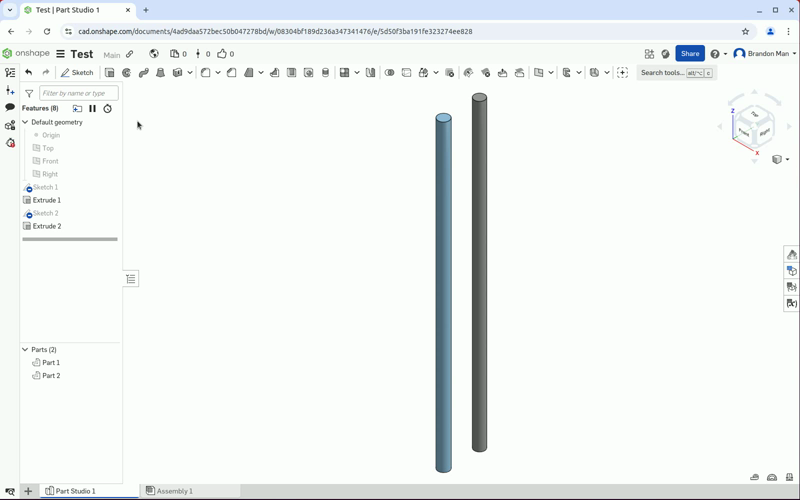
mouse_move(73, 189)
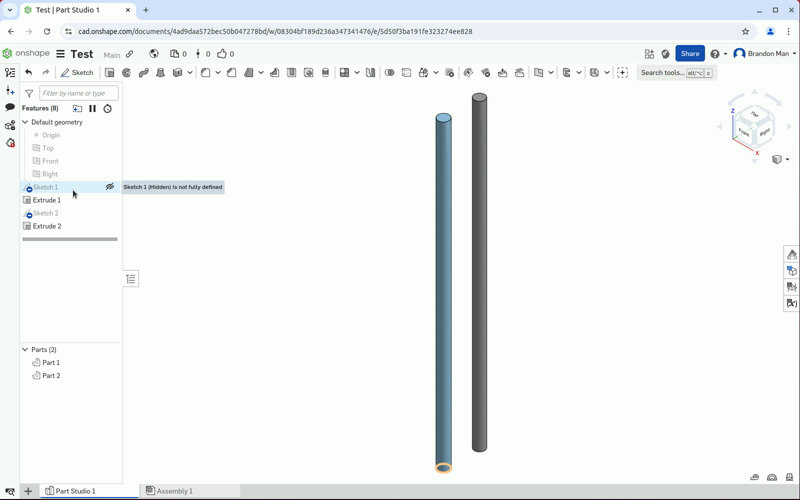
click(73, 189)